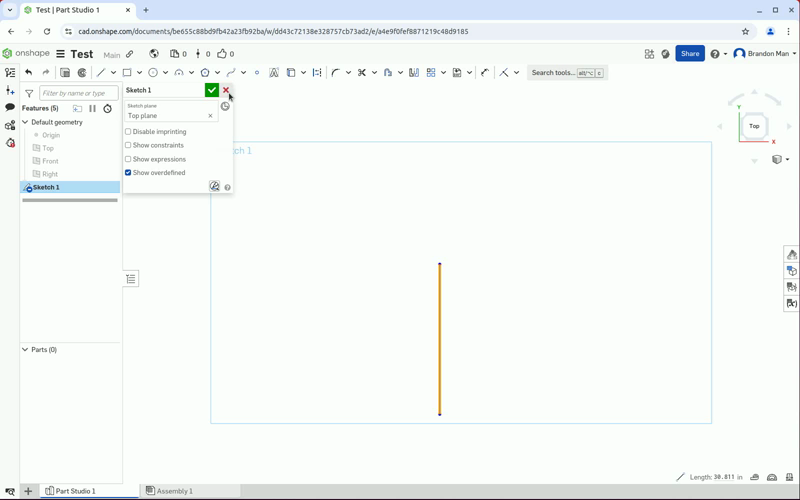
key(shift+h)
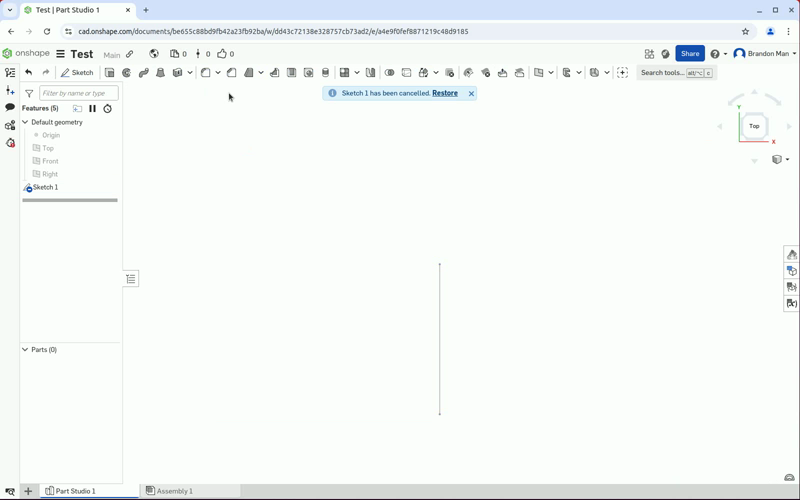
key(shift+s)
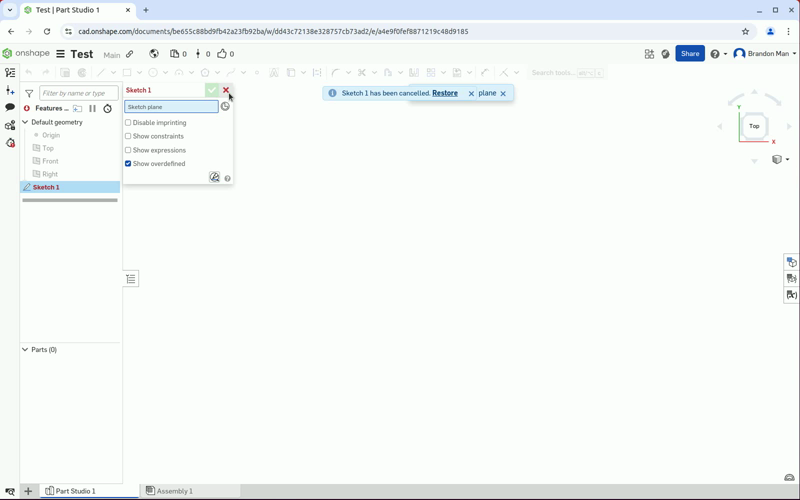
mouse_move(73, 150)
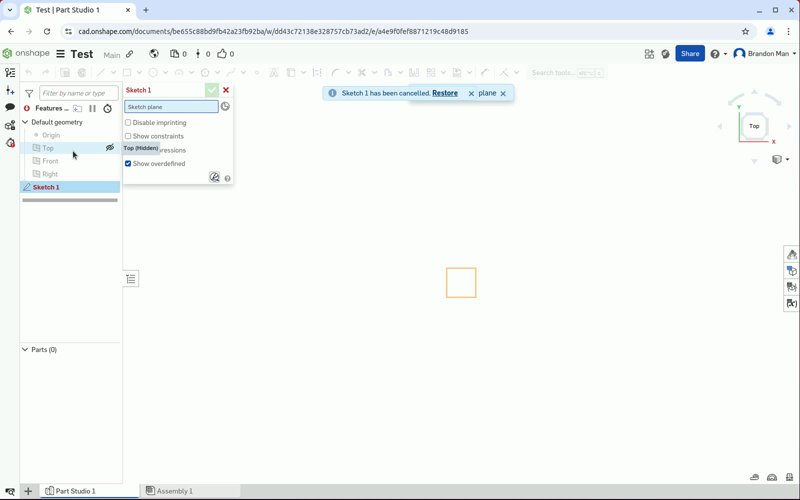
click(73, 150)
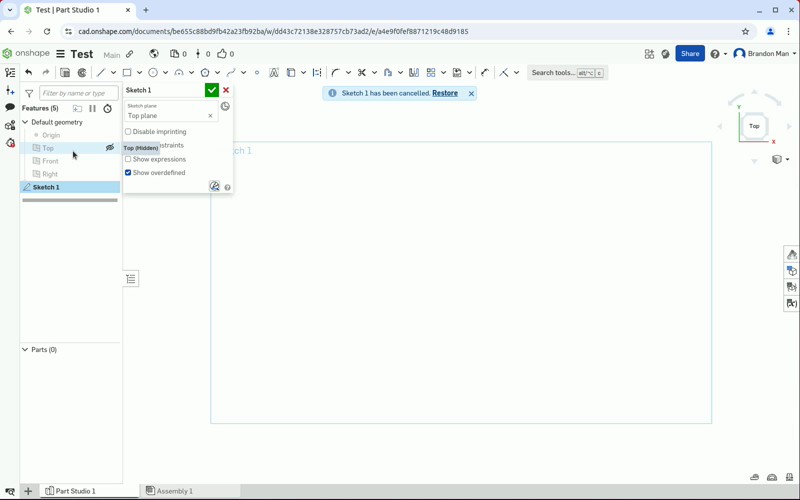
mouse_move(73, 352)
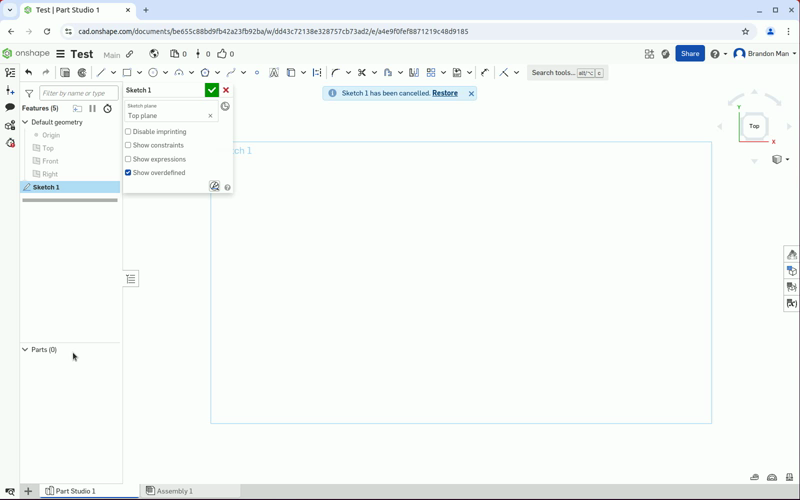
key(y)
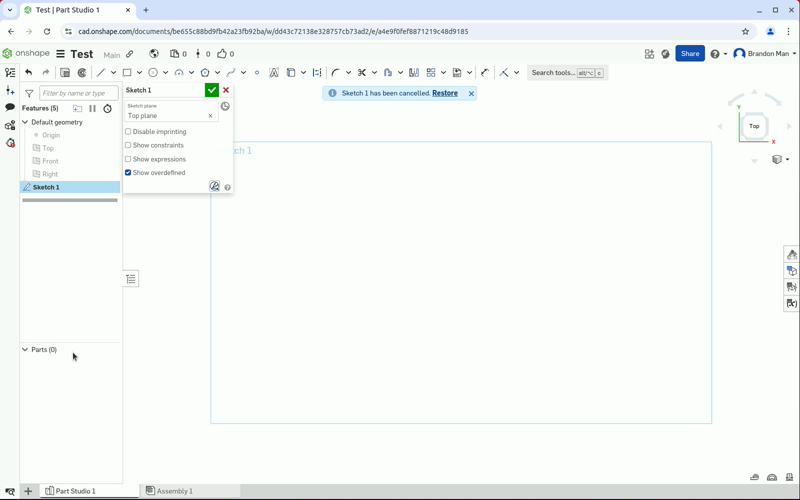
key(l)
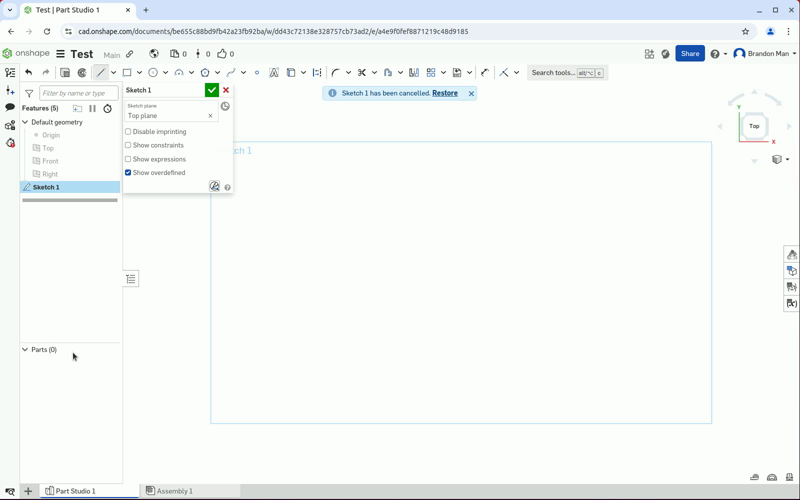
key_down(shift)
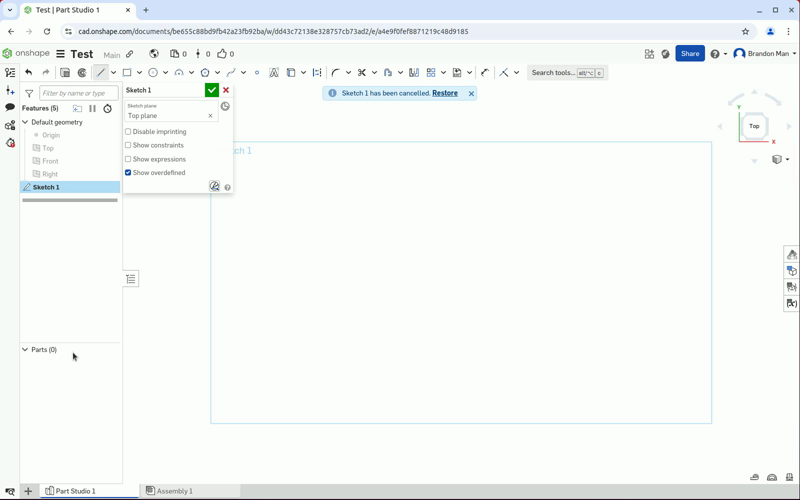
mouse_move(390, 282)
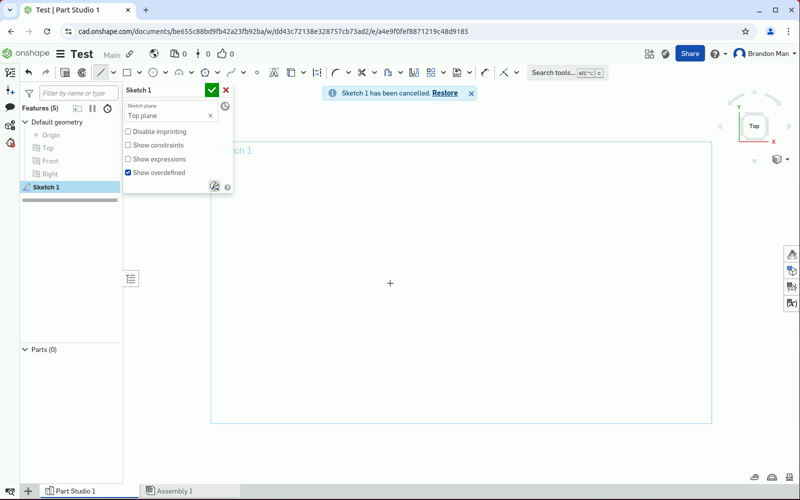
click(390, 282)
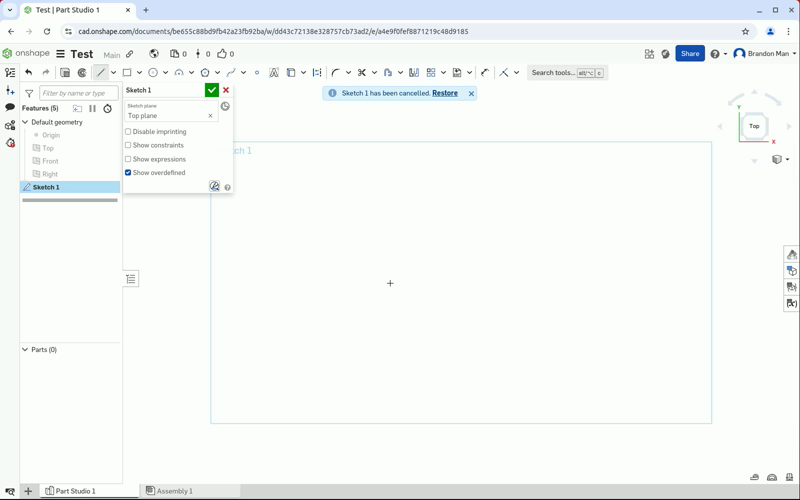
key_up(shift)
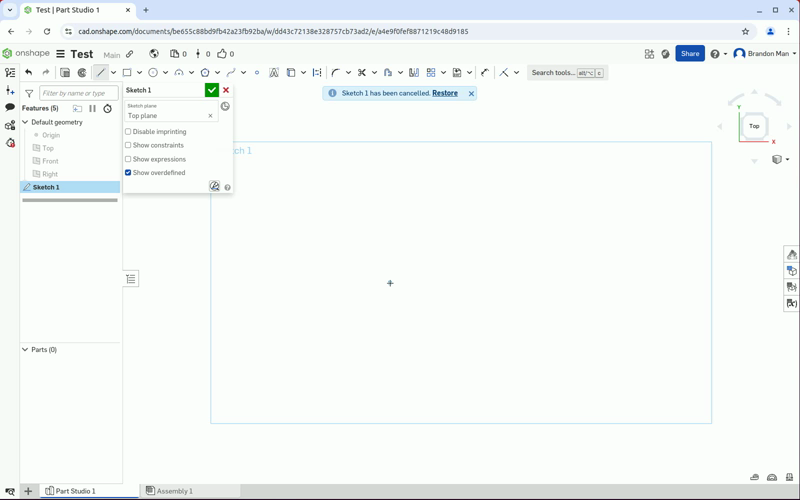
key_down(shift)
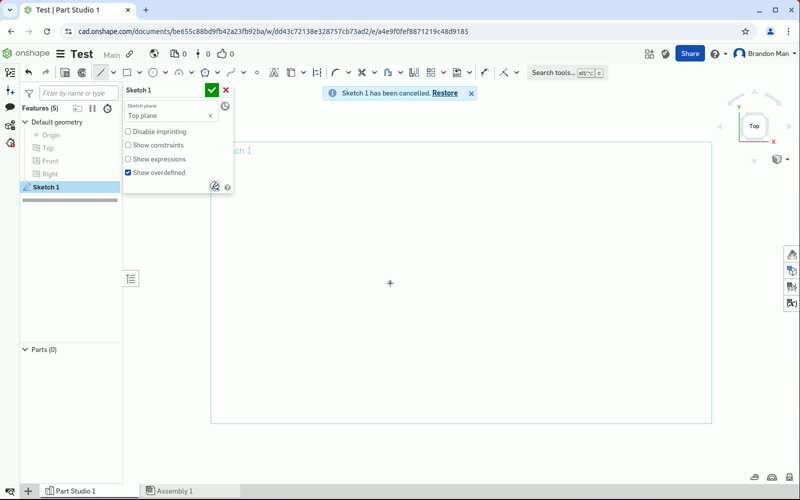
mouse_move(426, 343)
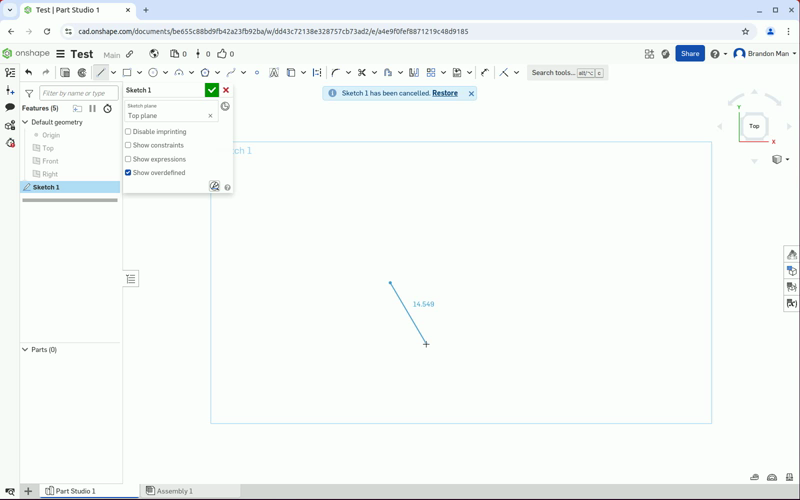
click(426, 343)
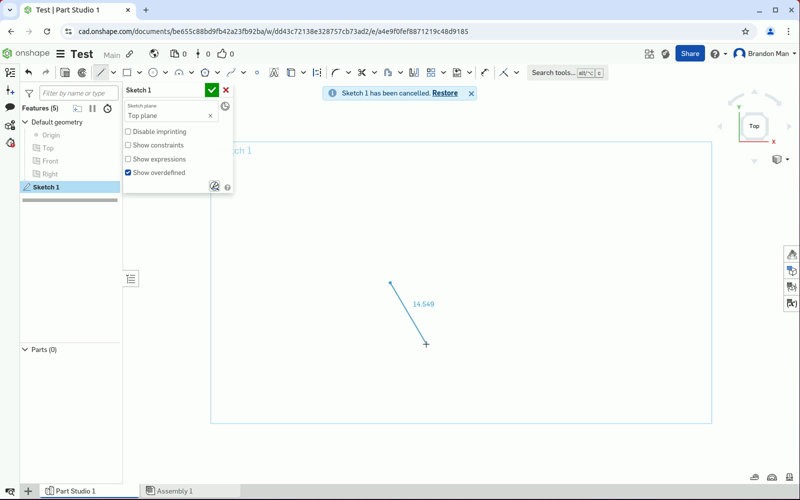
key_up(shift)
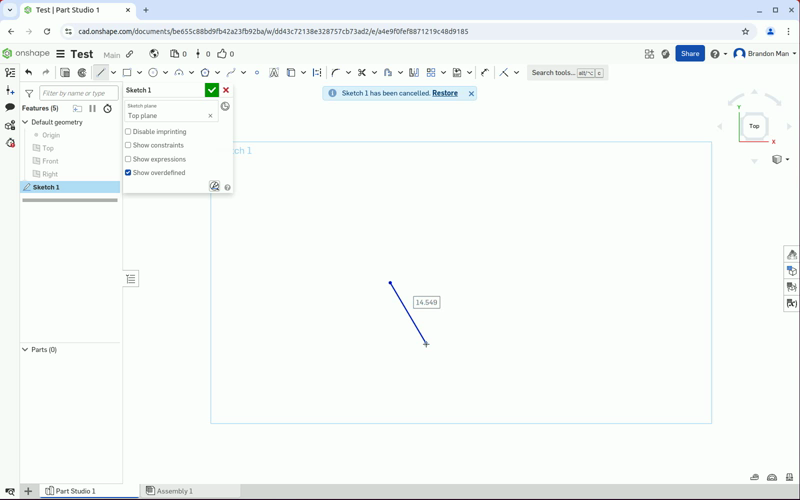
key_down(shift)
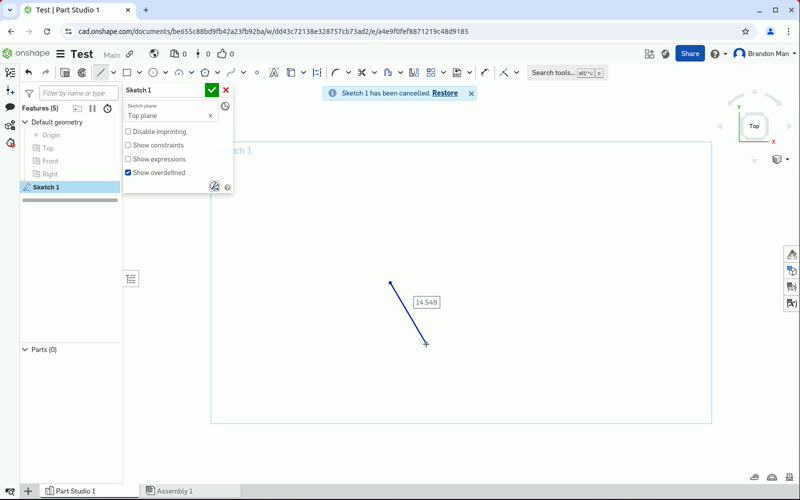
mouse_move(495, 343)
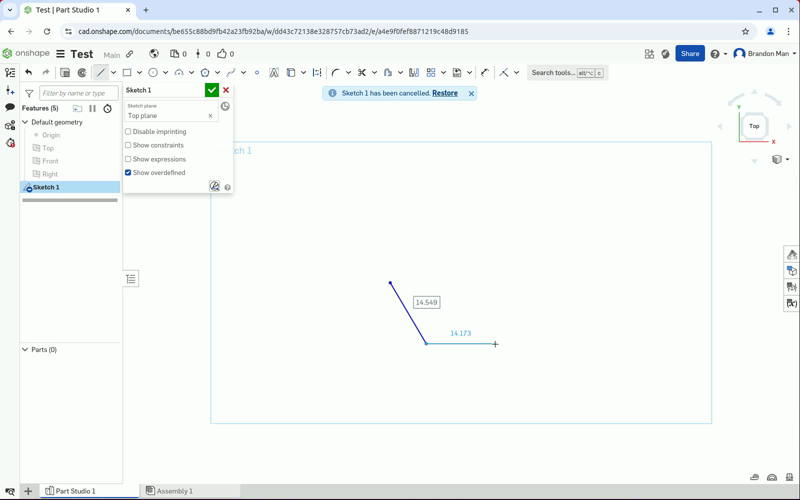
click(495, 343)
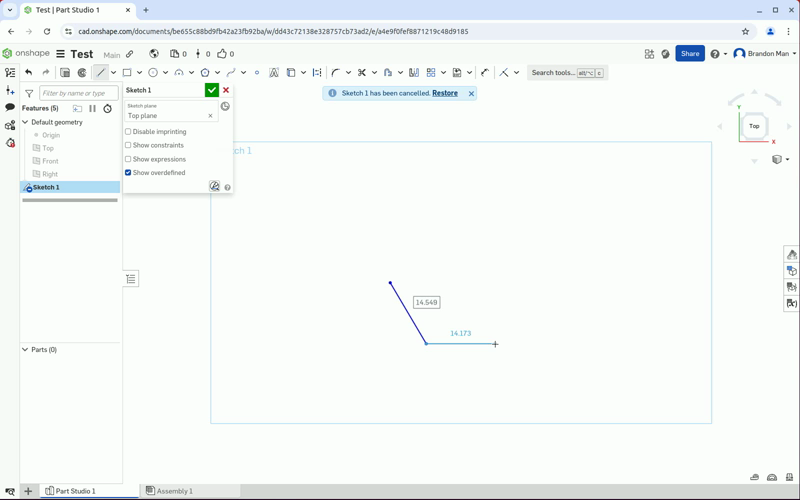
key_up(shift)
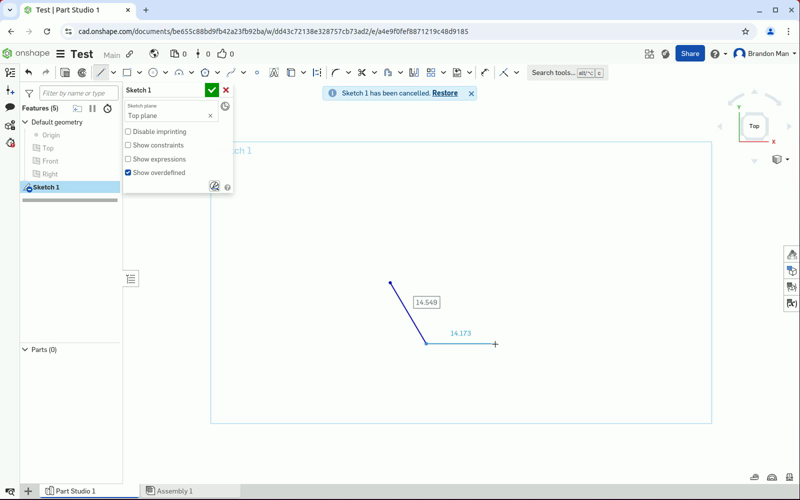
key_down(shift)
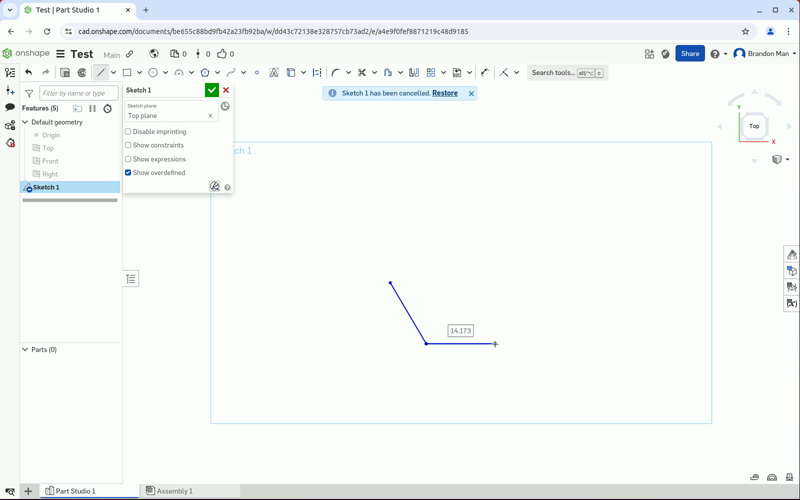
mouse_move(530, 282)
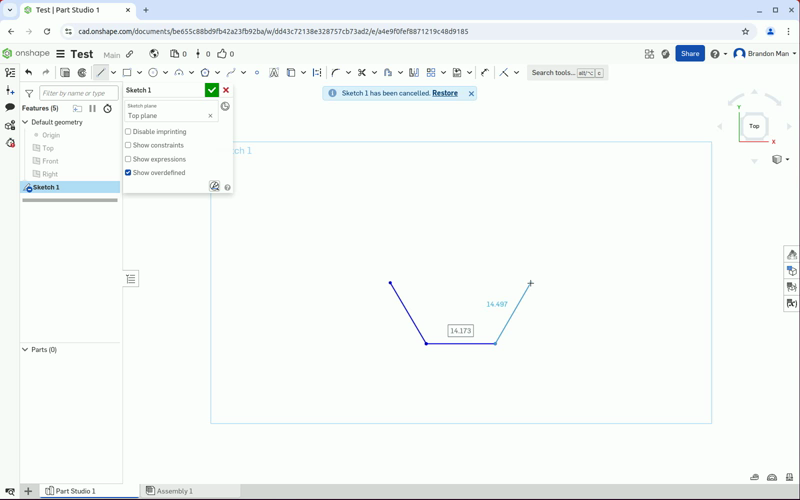
click(530, 282)
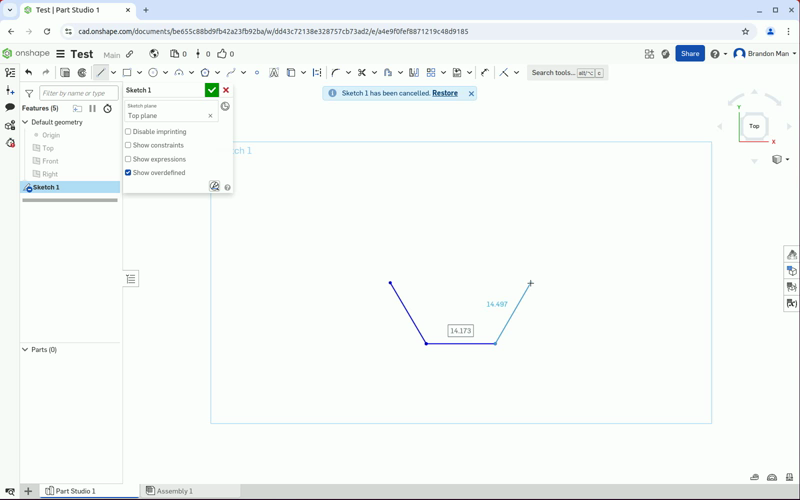
key_up(shift)
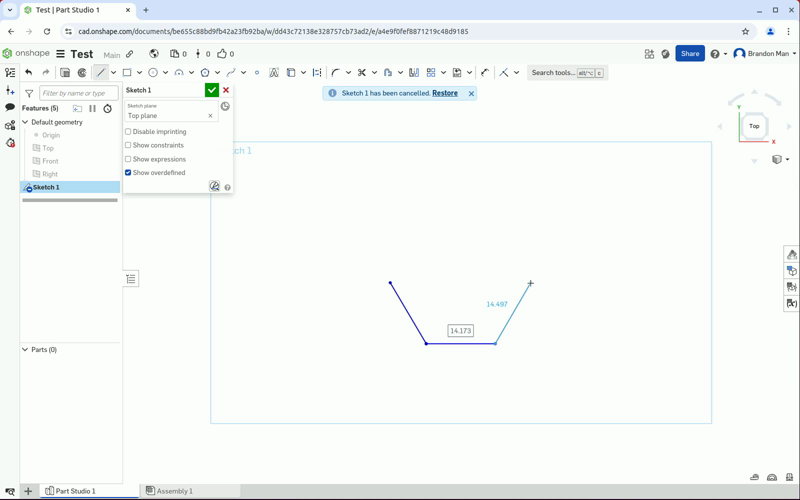
key_down(shift)
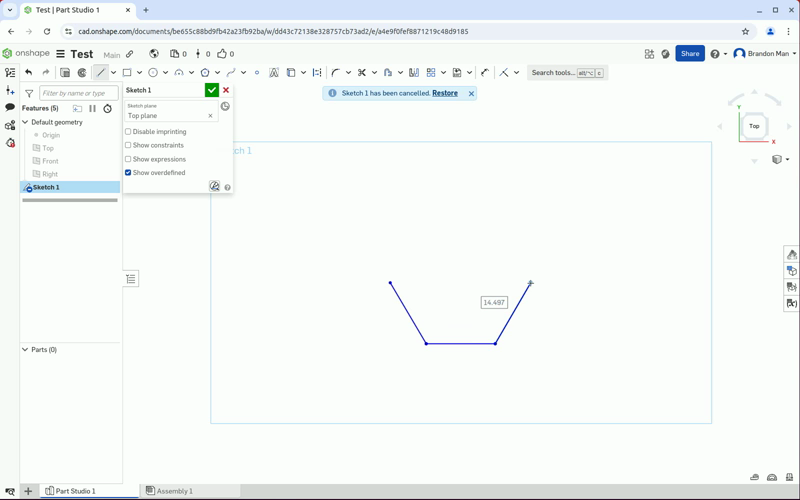
mouse_move(495, 222)
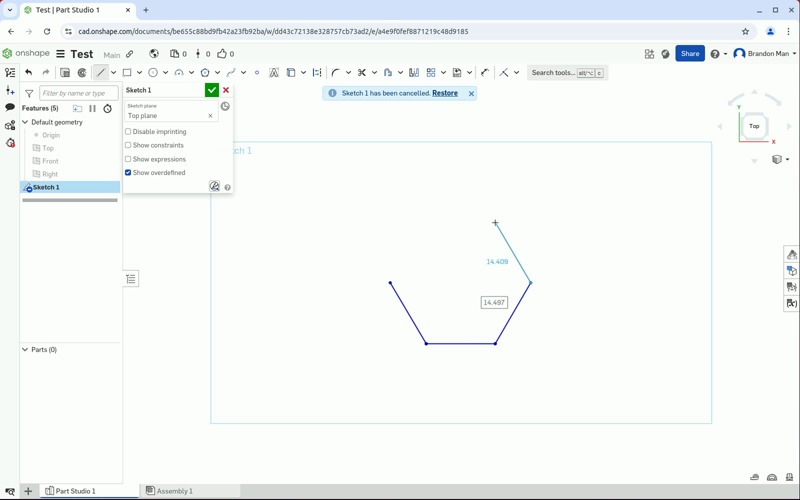
click(495, 222)
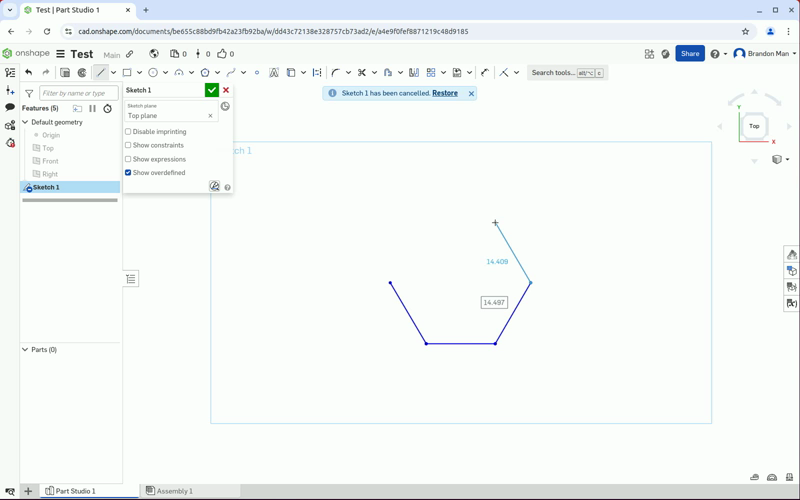
key_up(shift)
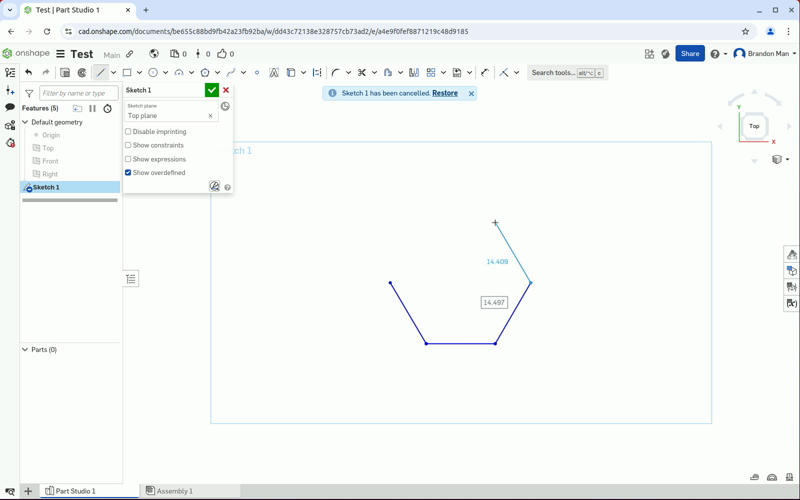
key_down(shift)
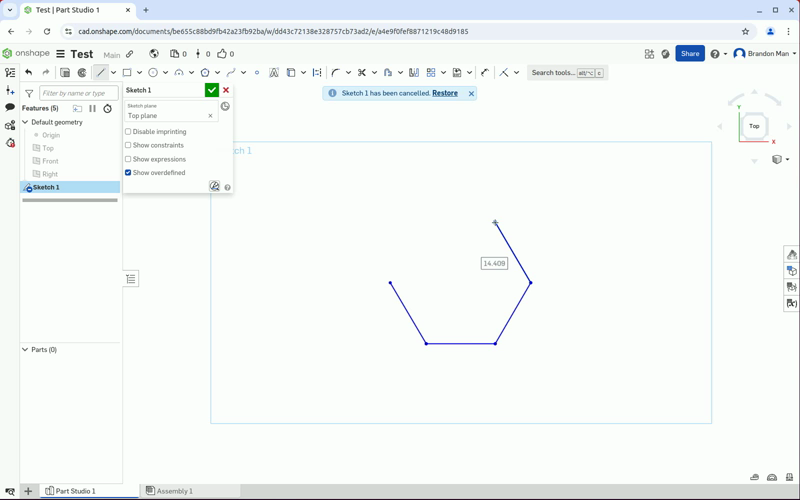
mouse_move(426, 222)
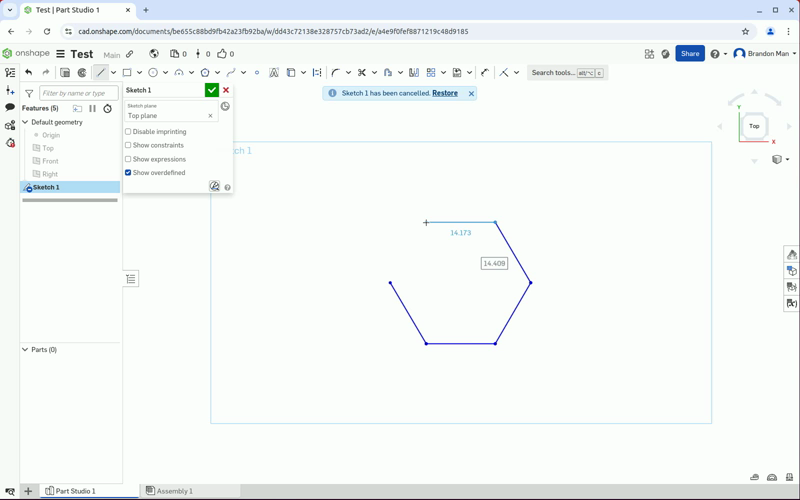
click(426, 222)
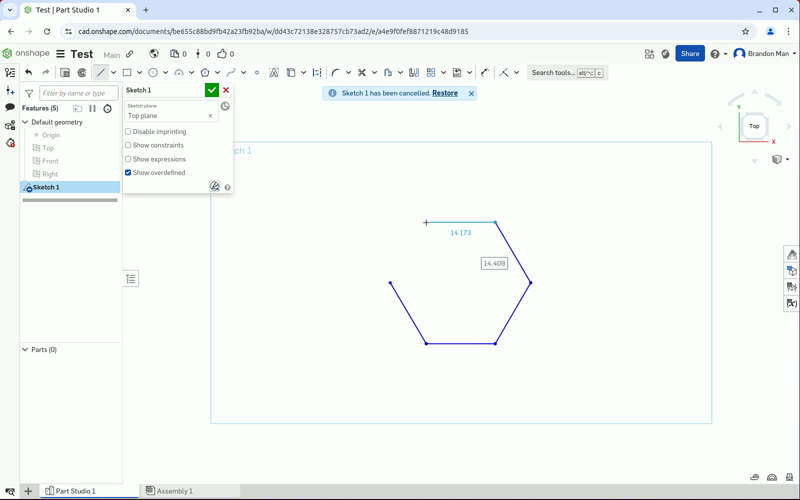
key_up(shift)
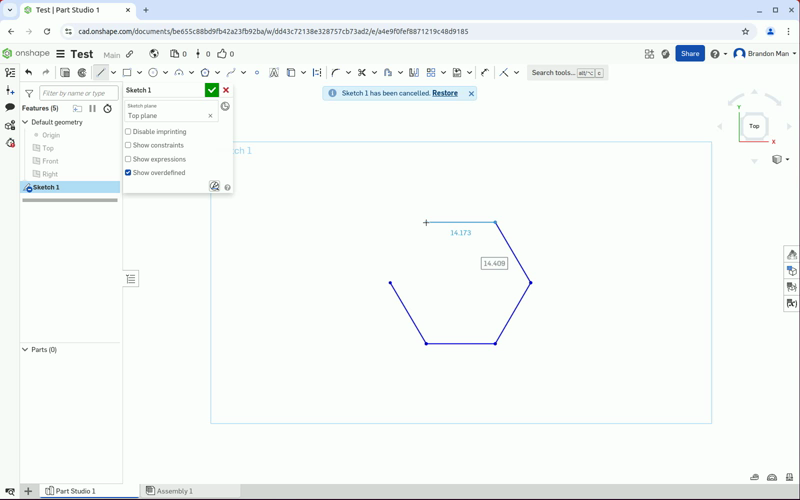
key_down(shift)
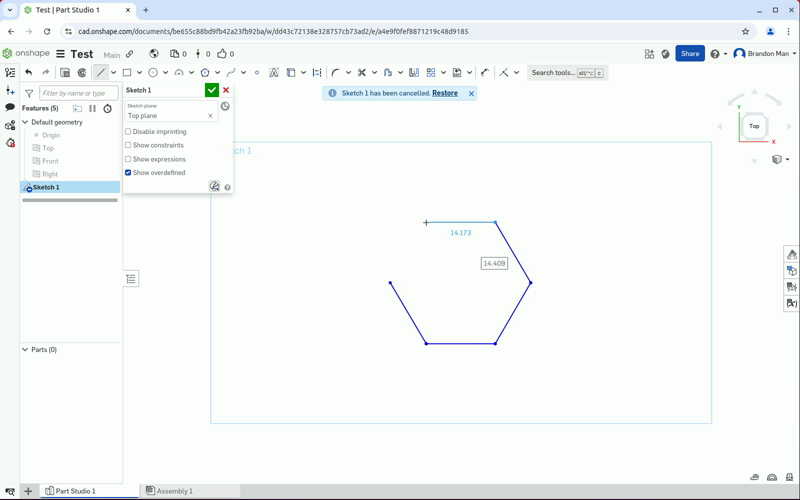
mouse_move(390, 282)
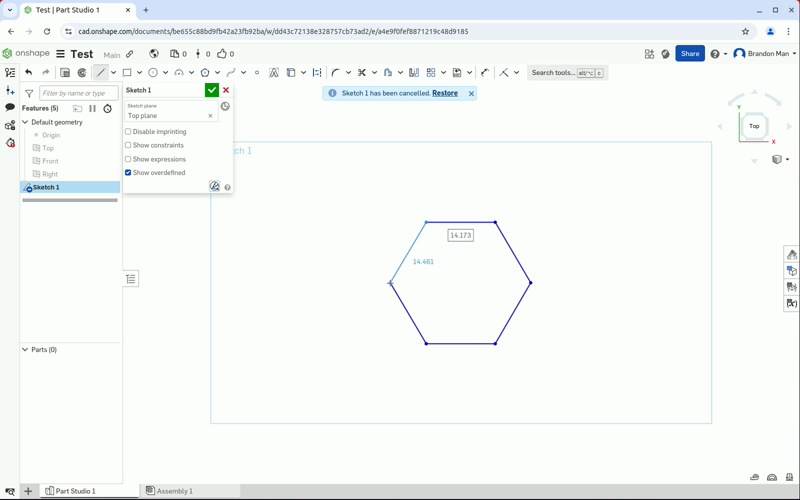
key_up(shift)
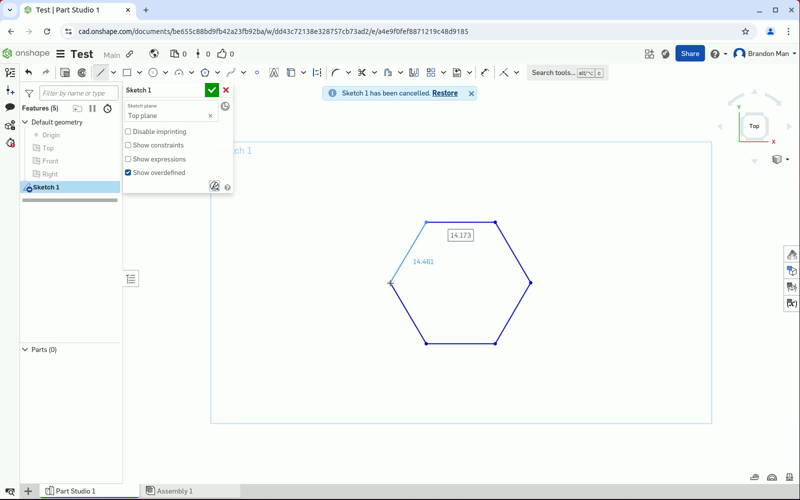
click(390, 282)
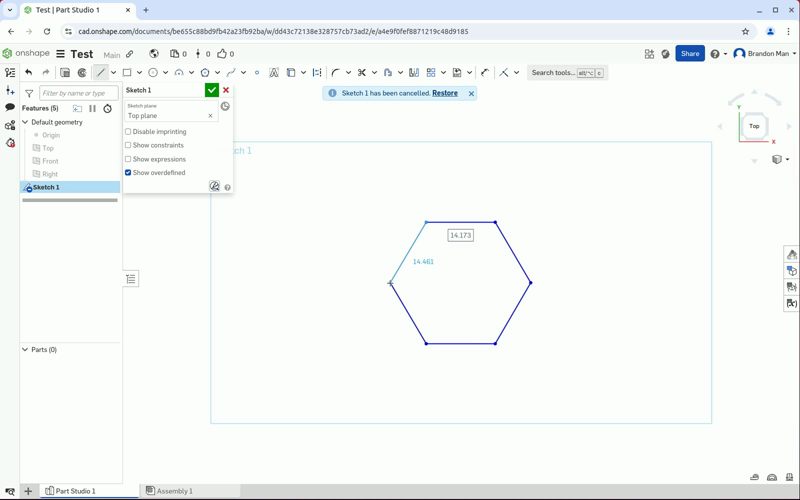
key(esc)
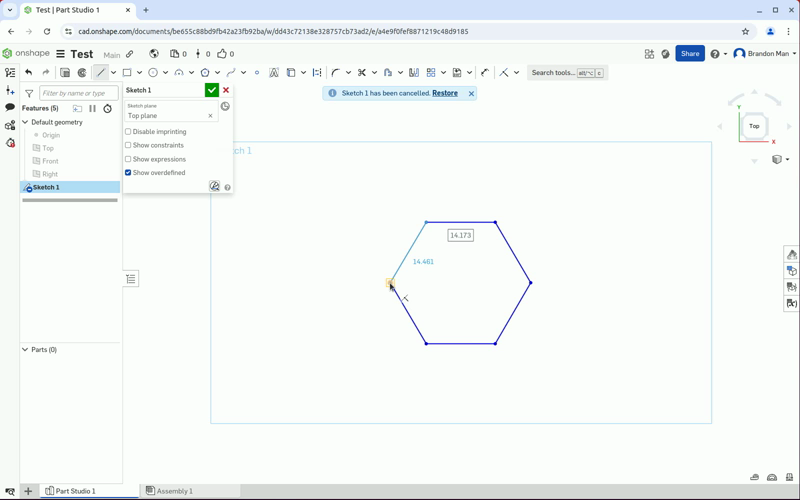
key(c)
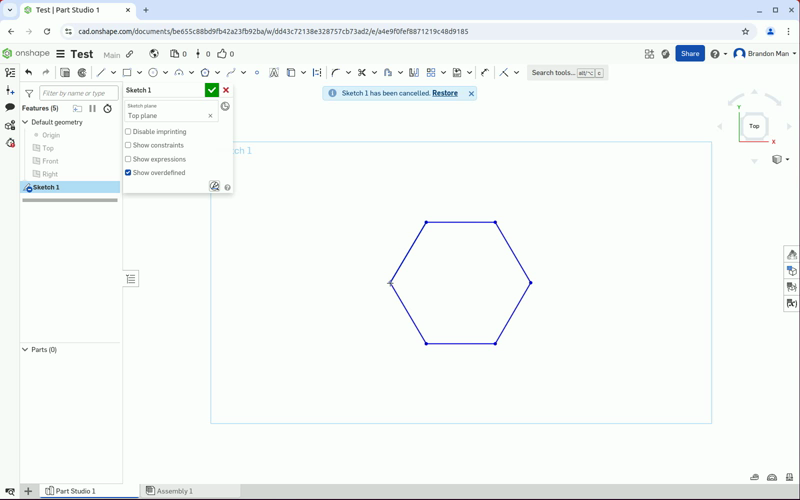
key_down(shift)
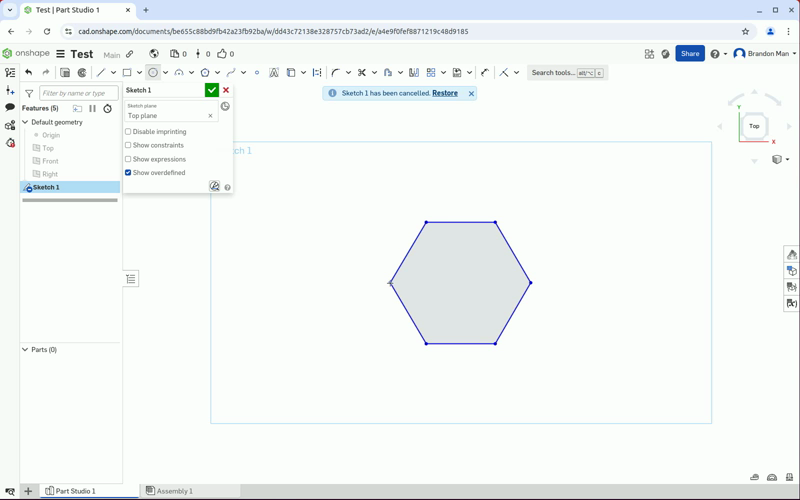
mouse_move(461, 282)
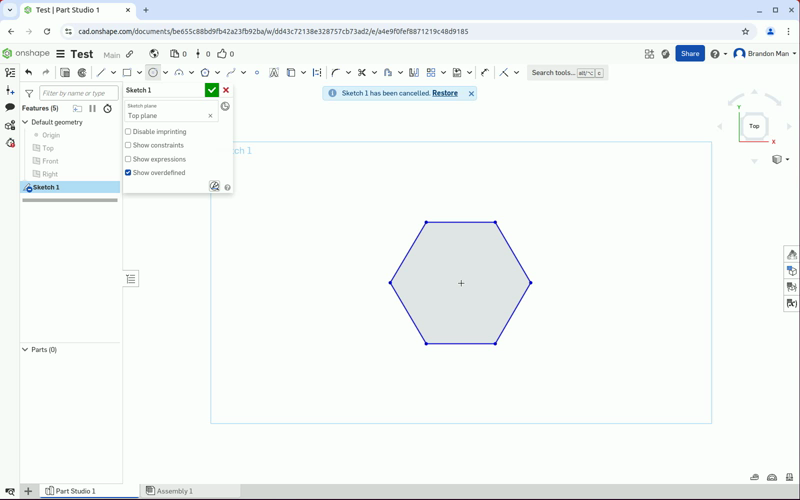
click(461, 282)
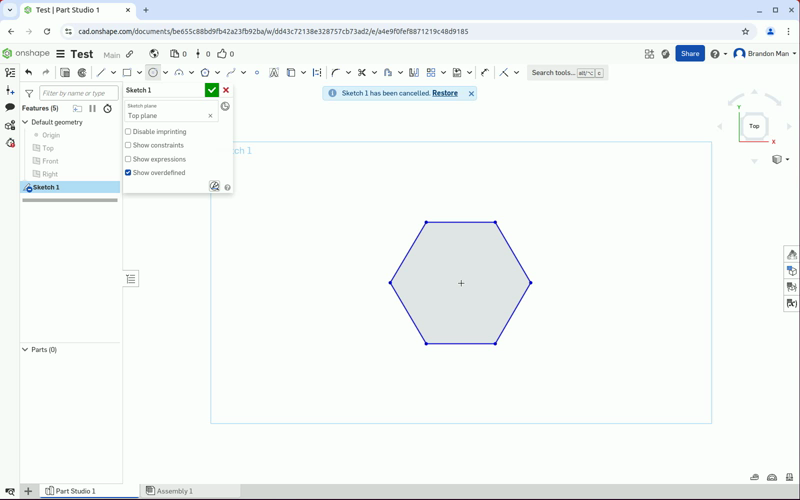
key_up(shift)
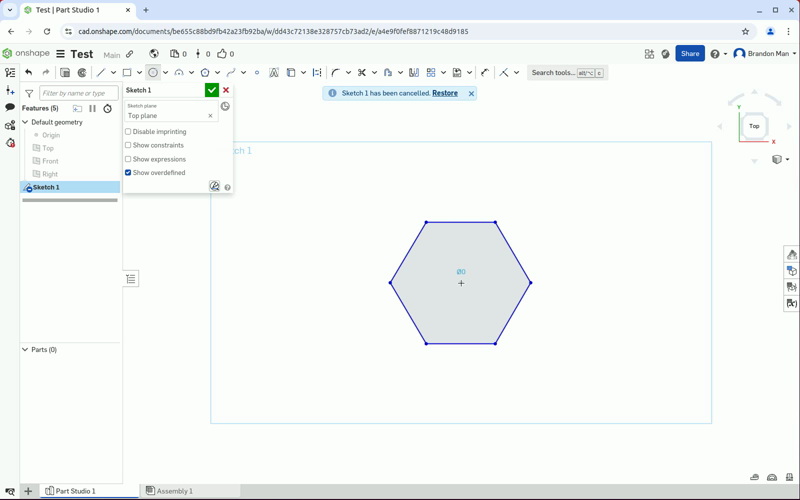
mouse_move(511, 282)
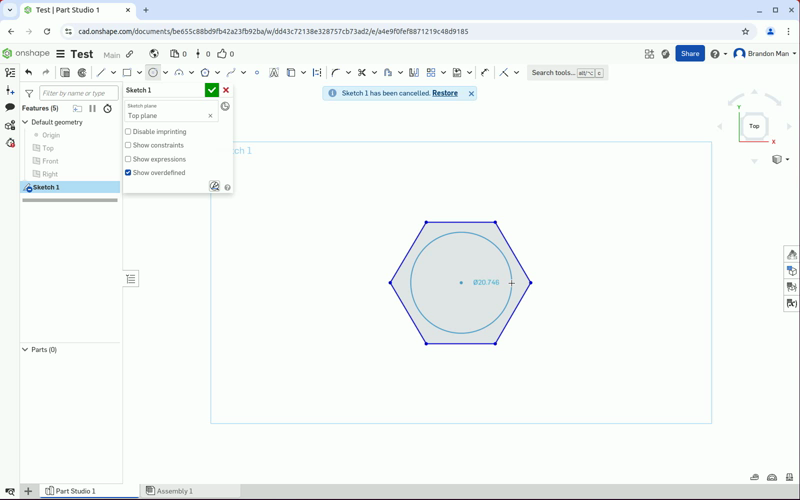
click(511, 282)
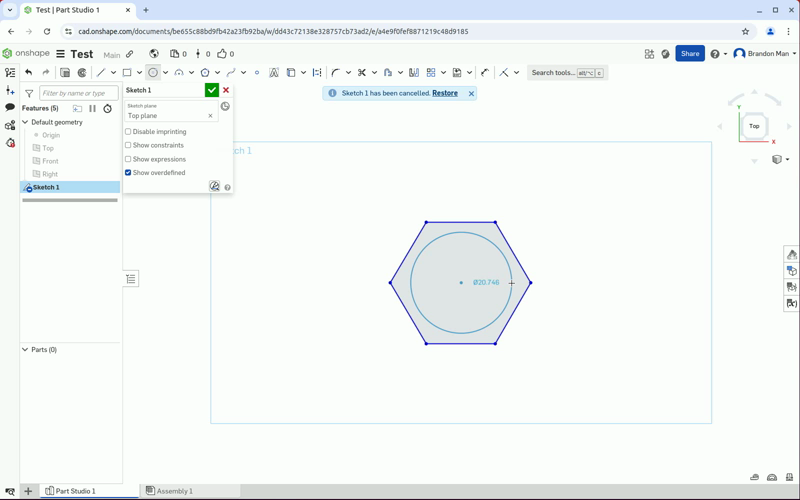
key(esc)
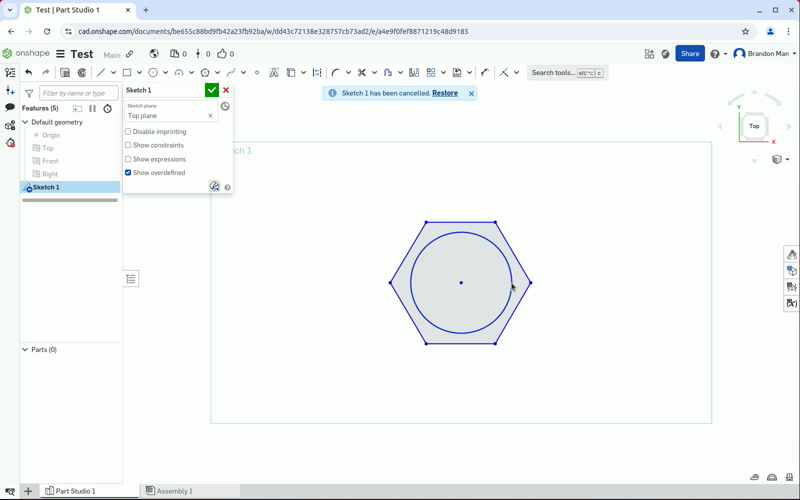
mouse_move(401, 286)
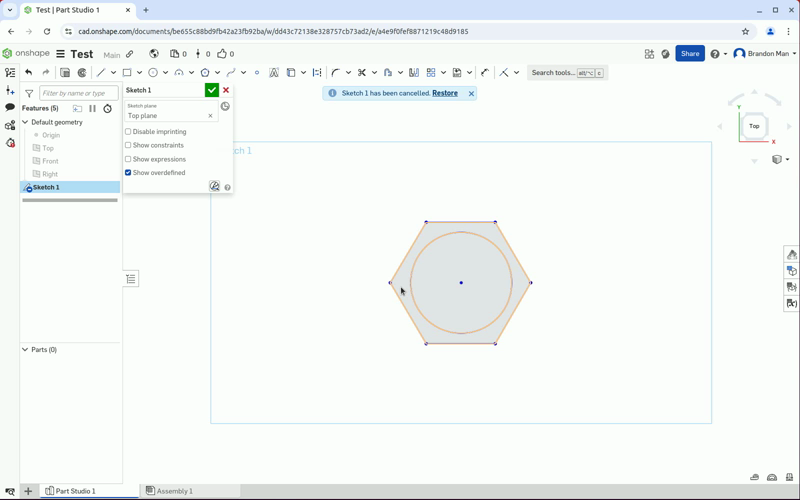
click(401, 286)
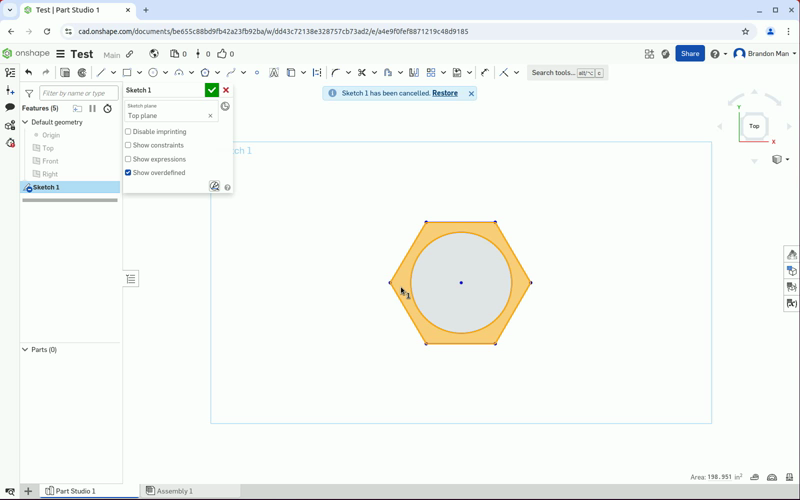
mouse_move(73, 352)
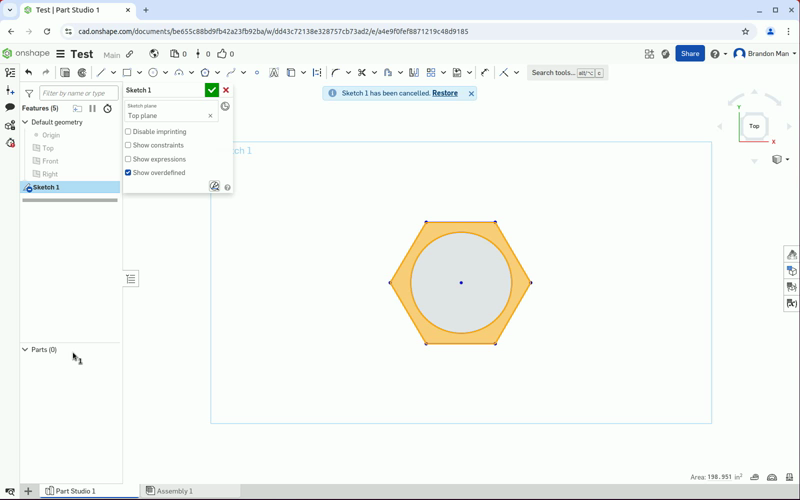
key(shift+y)
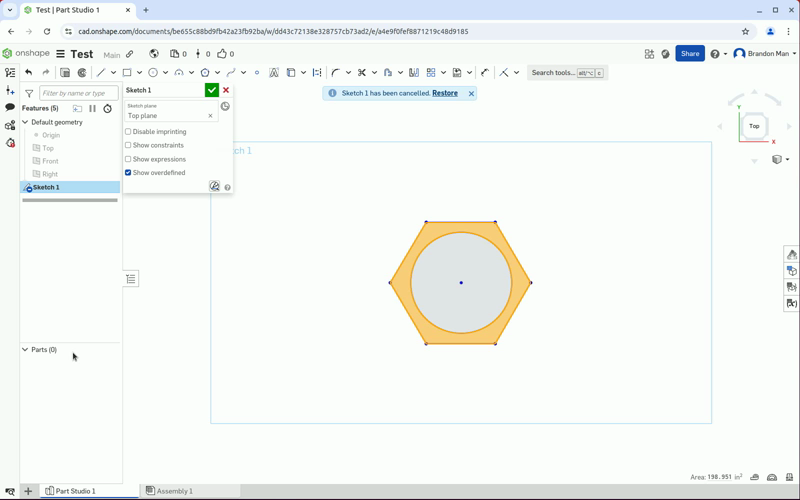
key(shift+e)
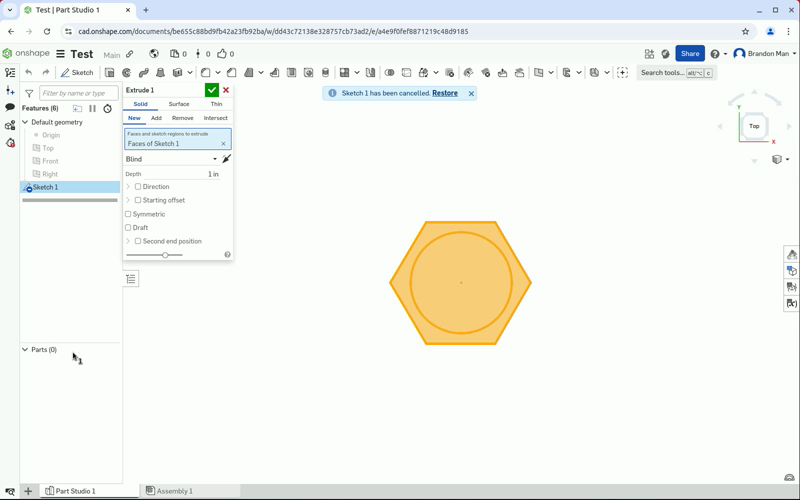
mouse_move(143, 106)
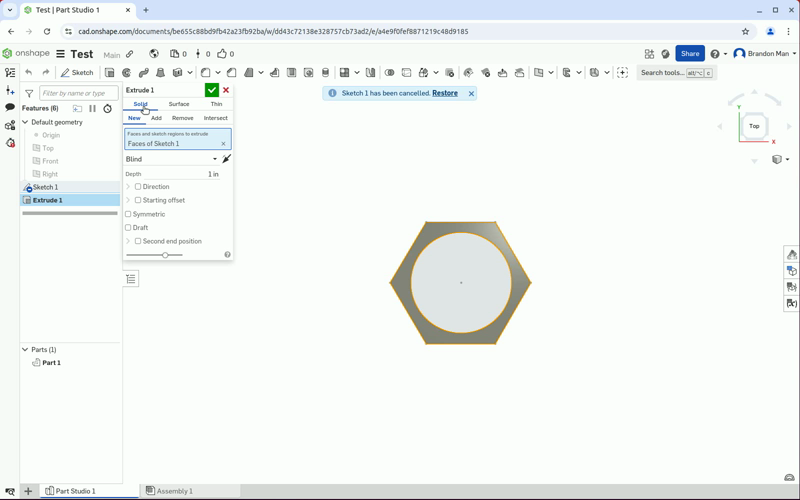
click(143, 106)
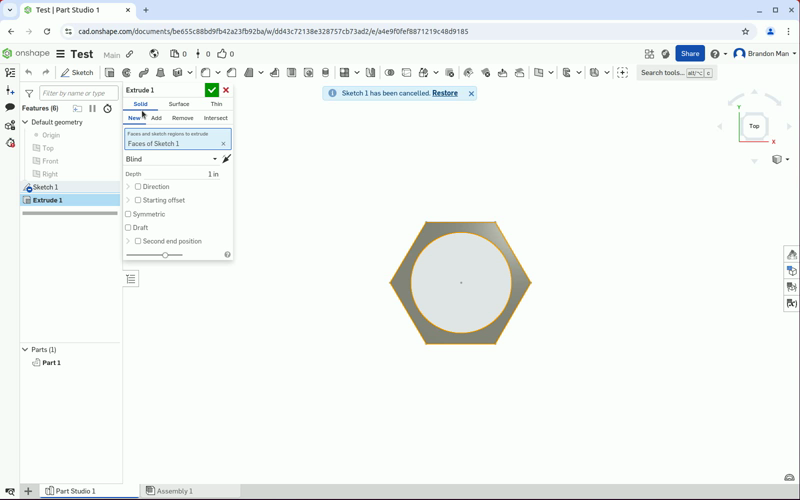
mouse_move(137, 120)
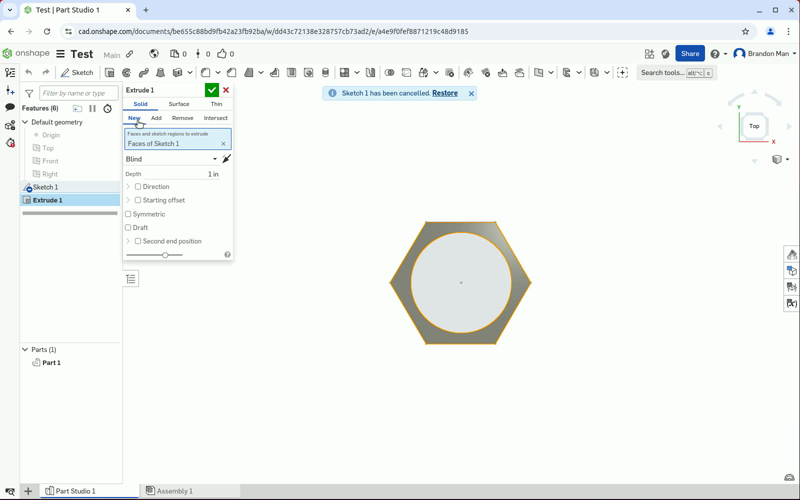
click(137, 120)
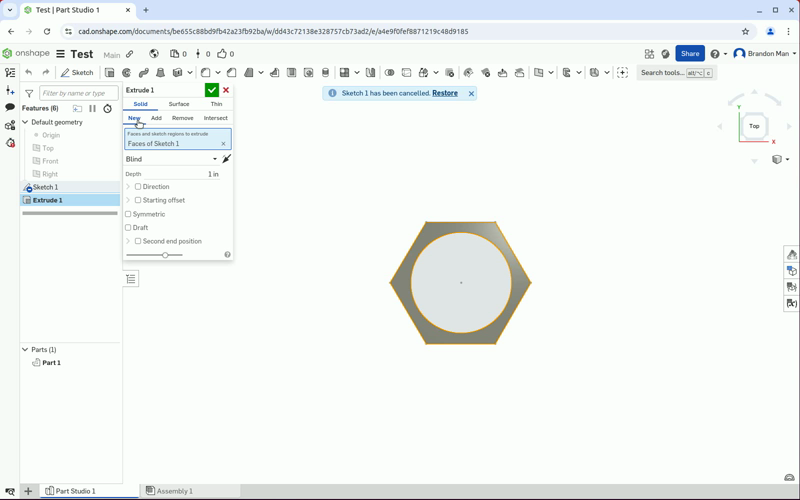
key(tab, 4)
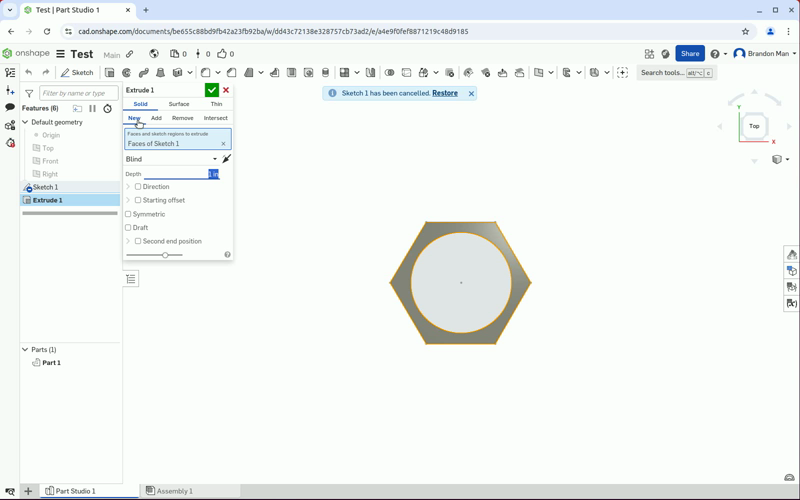
text(17.331)
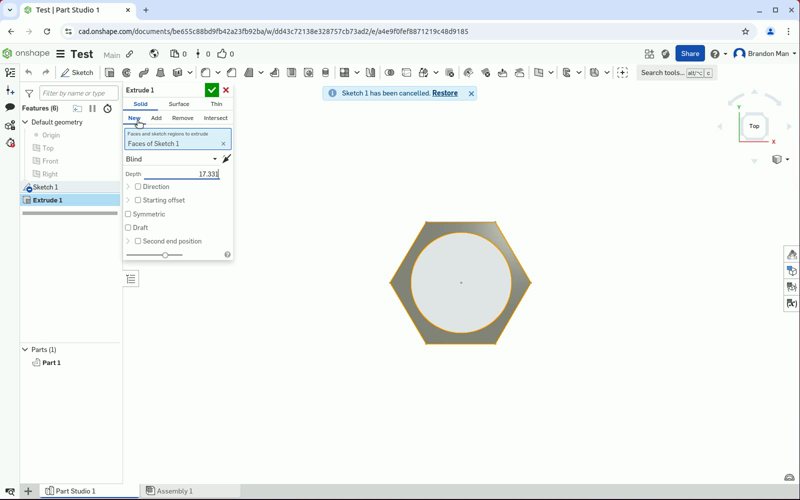
key(enter)
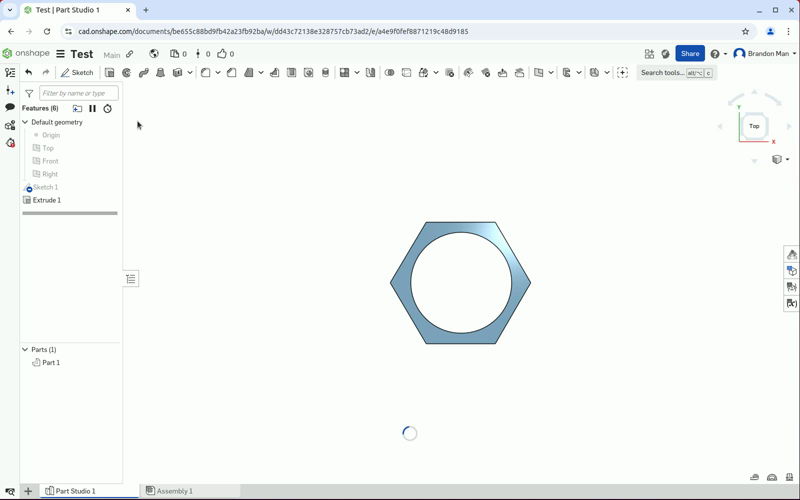
key(shift+h)
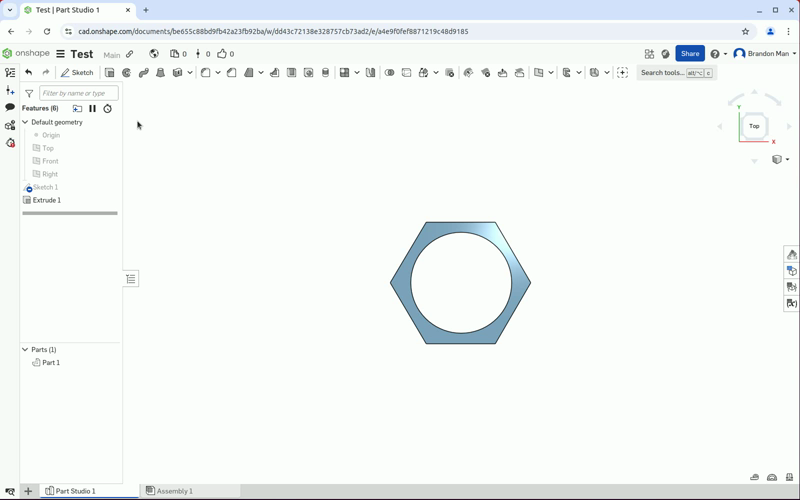
key(shift+h)
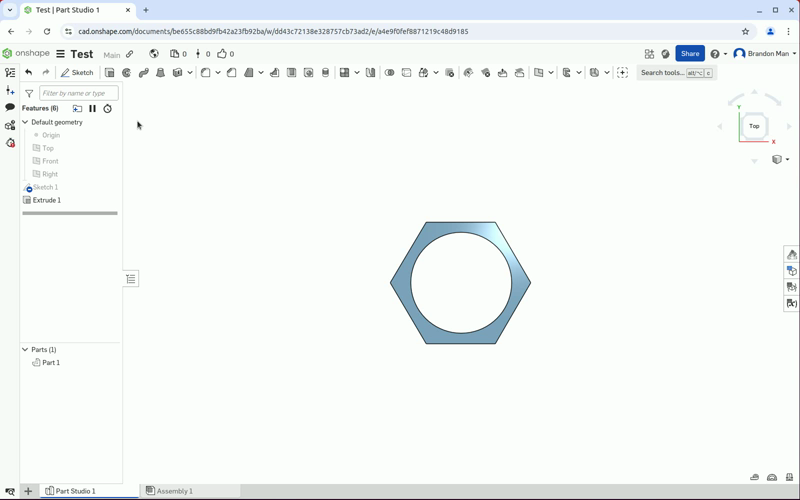
mouse_move(73, 189)
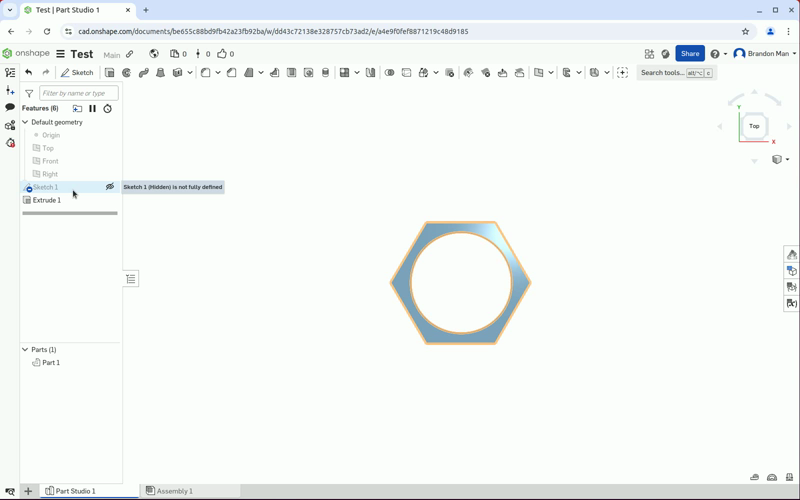
click(73, 189)
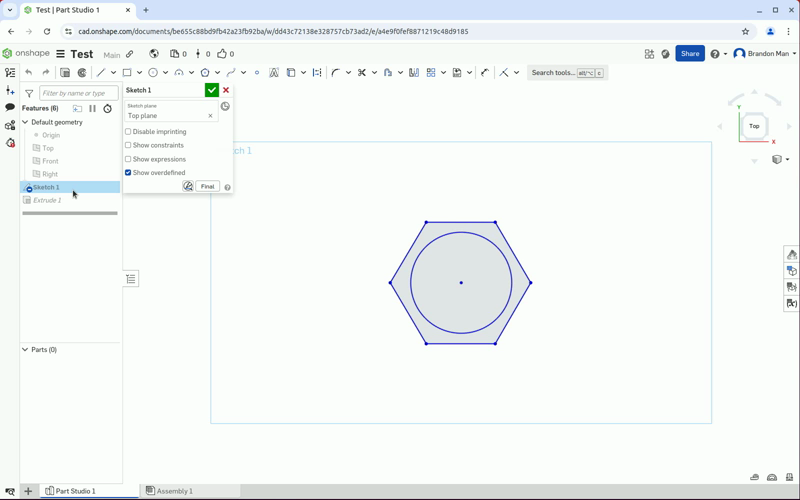
mouse_move(229, 92)
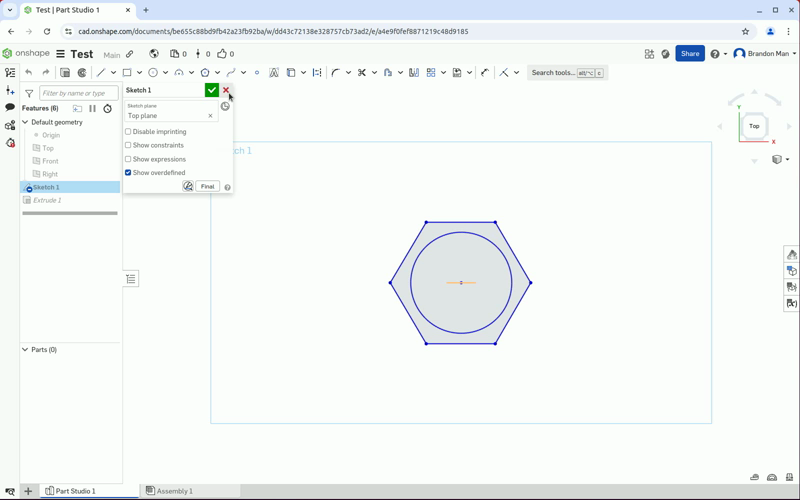
click(229, 92)
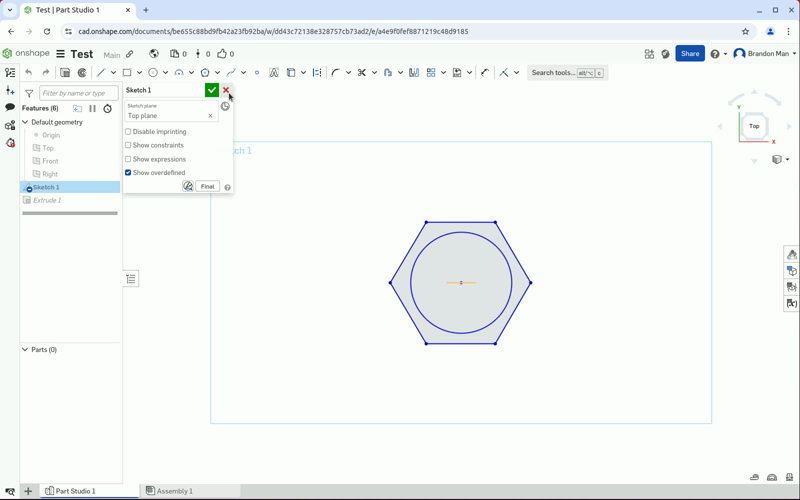
key(shift+s)
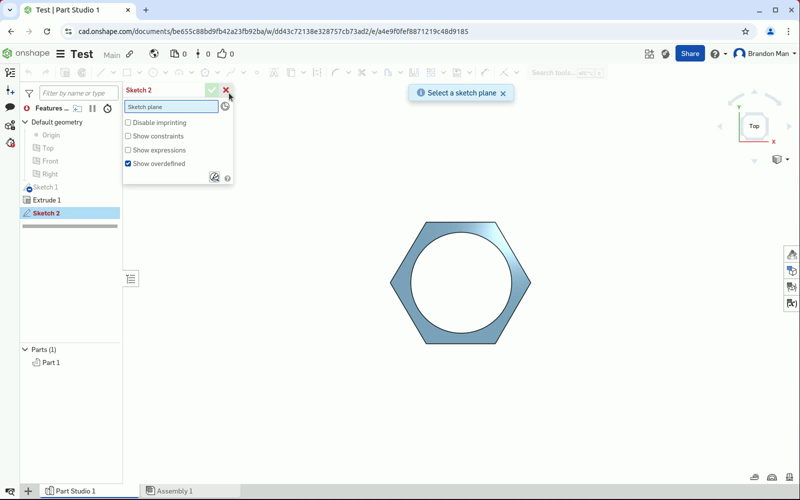
mouse_move(73, 150)
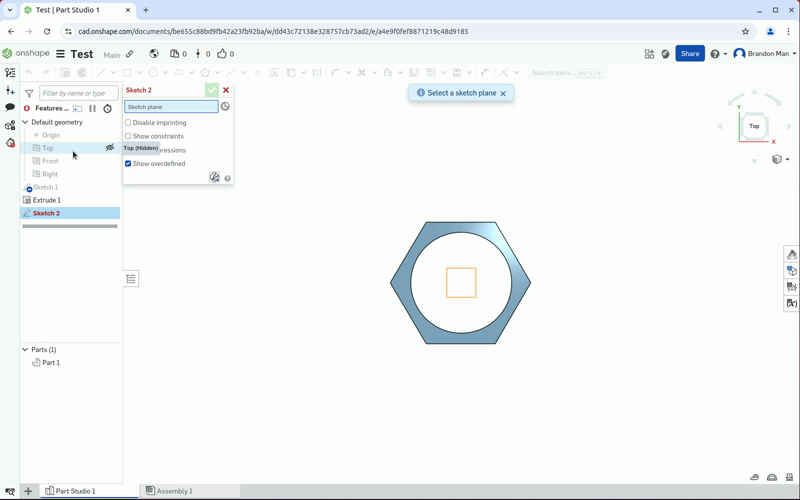
click(73, 150)
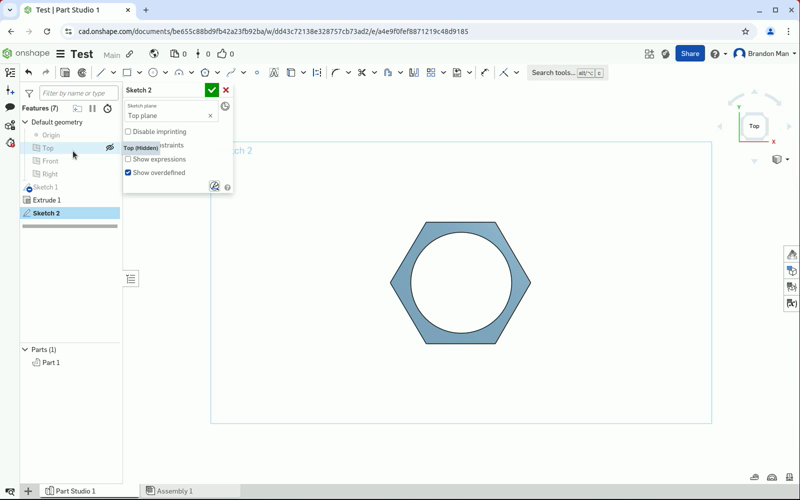
mouse_move(73, 352)
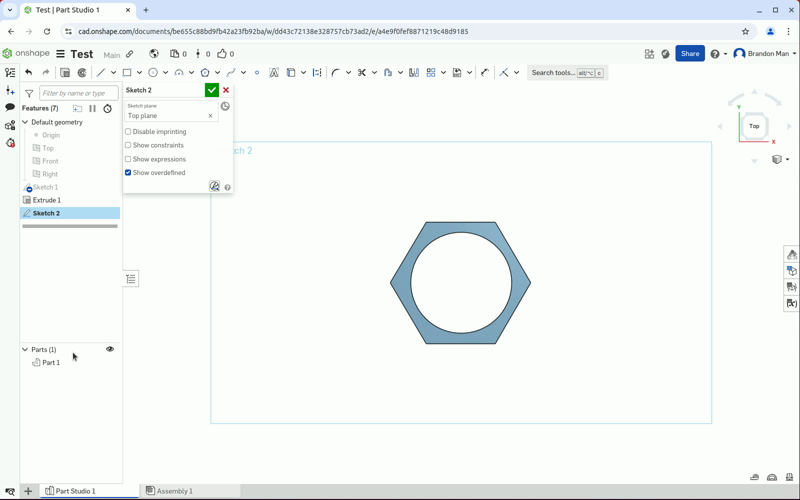
key(y)
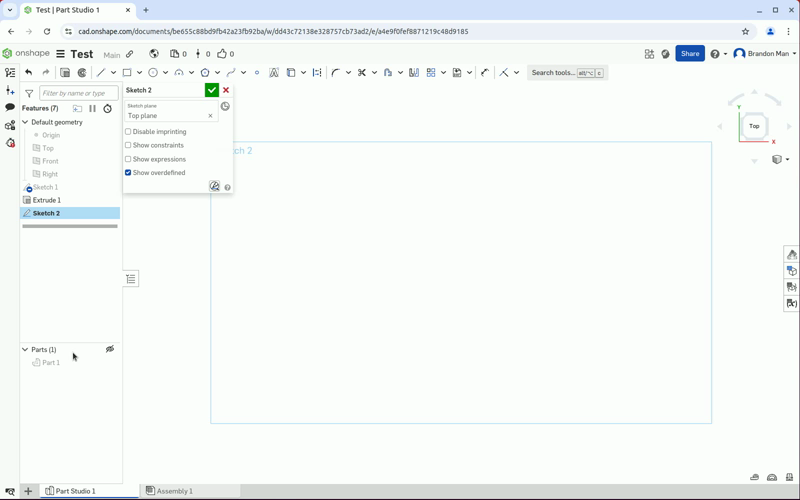
key(c)
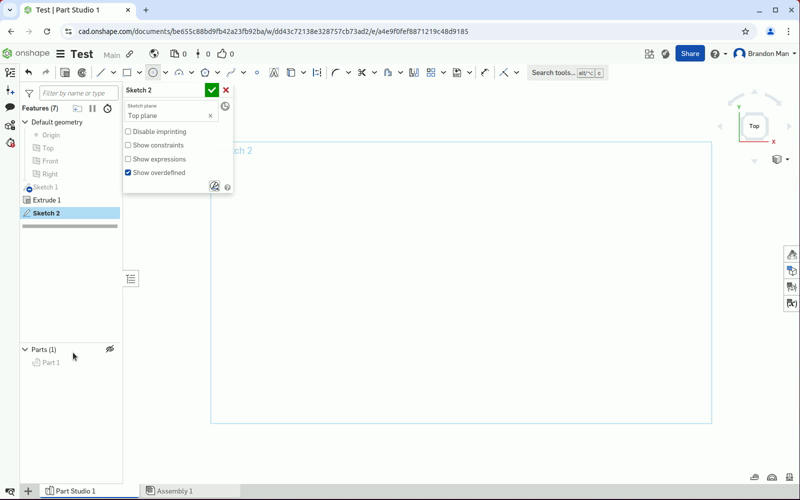
key_down(shift)
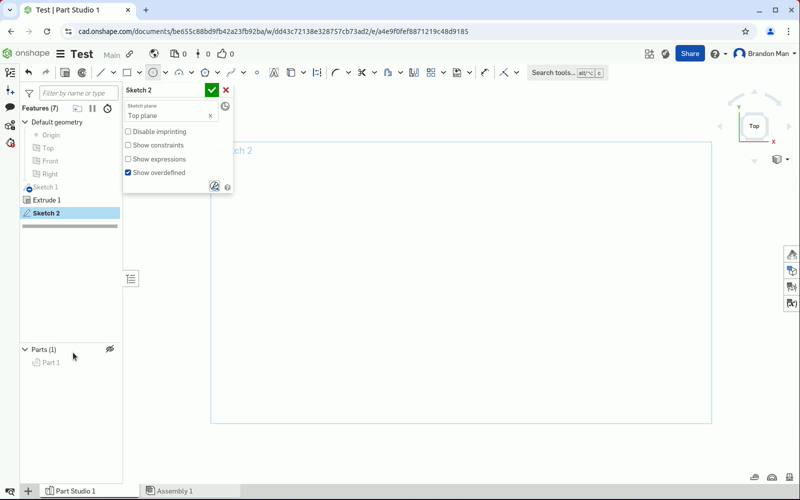
mouse_move(460, 282)
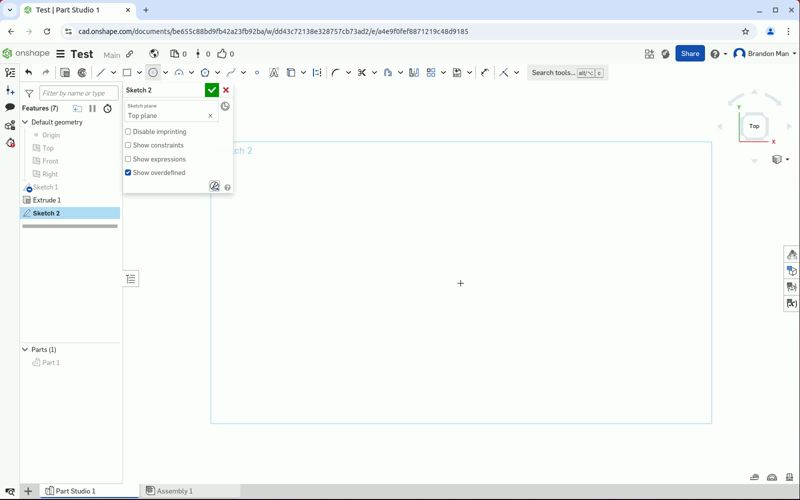
click(460, 282)
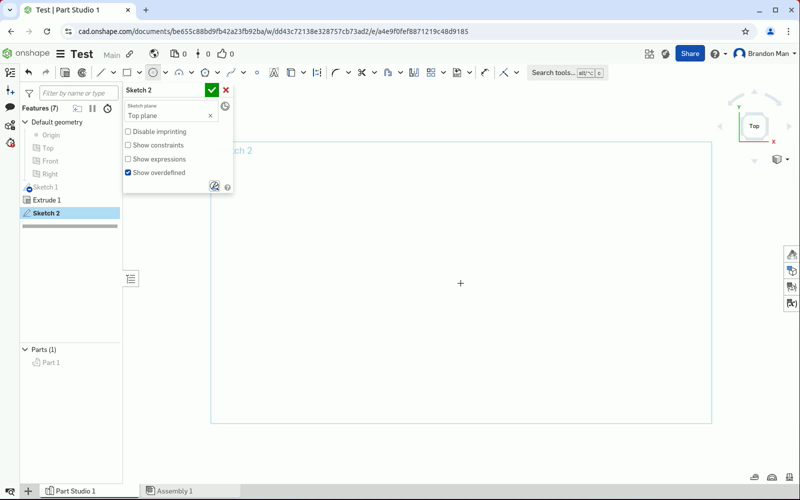
key_up(shift)
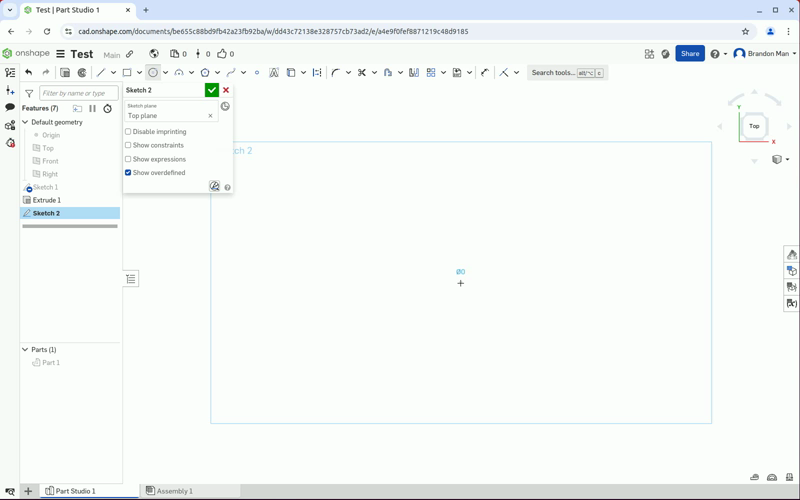
mouse_move(511, 282)
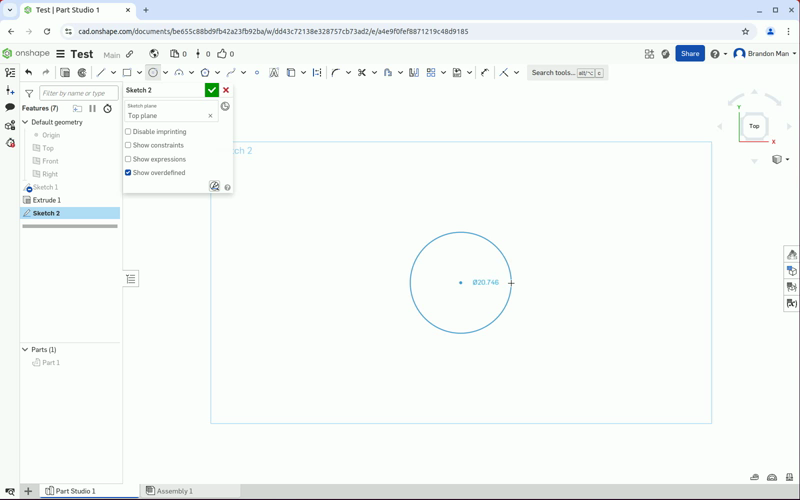
click(511, 282)
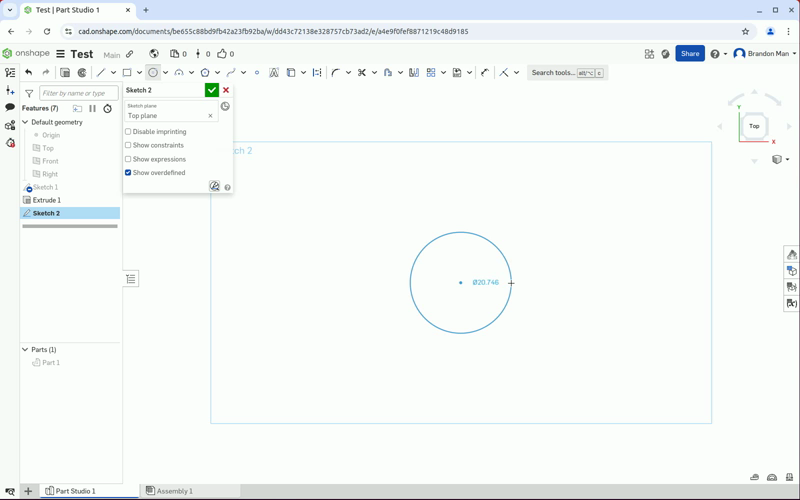
key(esc)
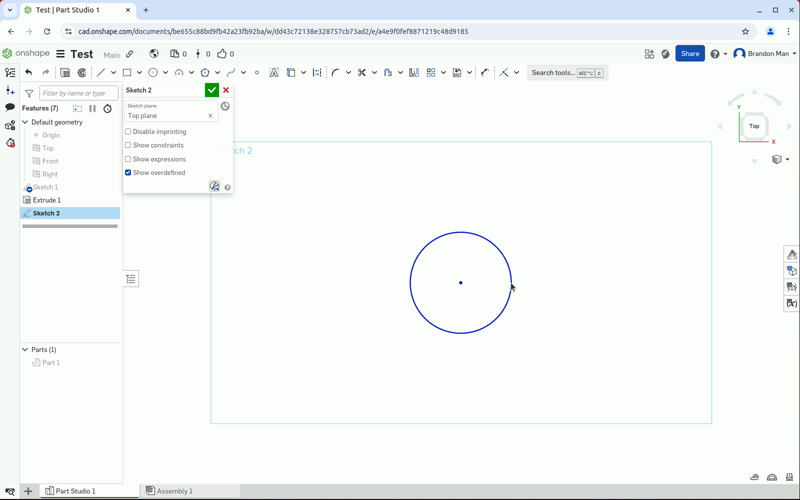
key(c)
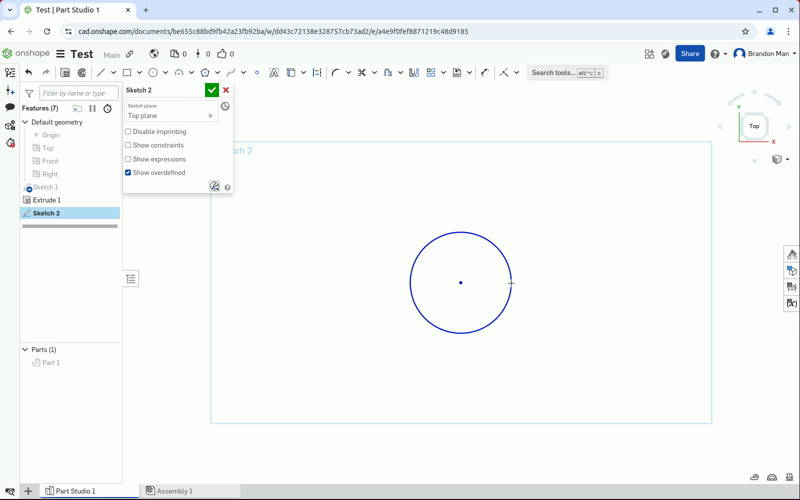
key_down(shift)
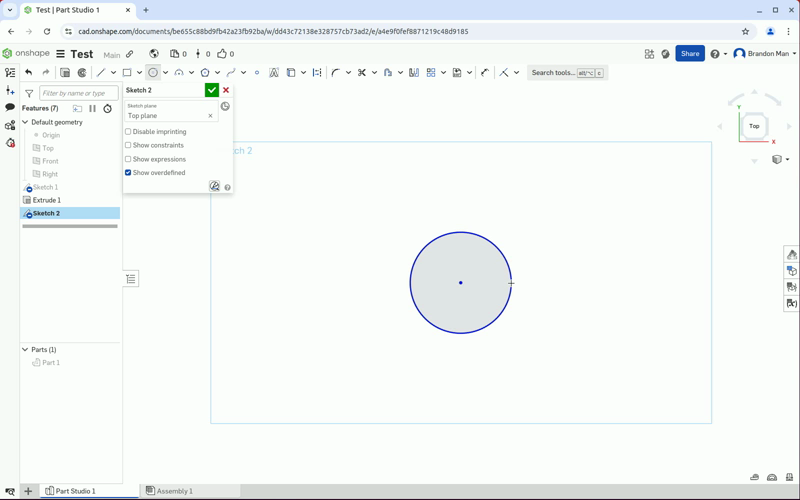
mouse_move(460, 271)
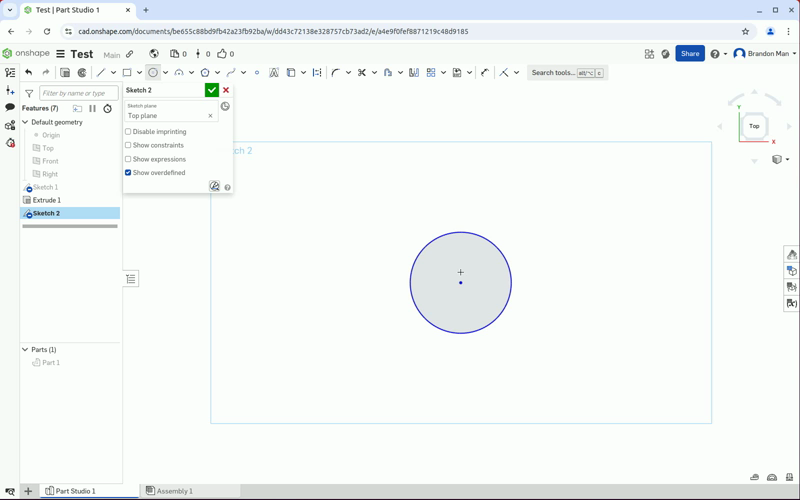
click(460, 271)
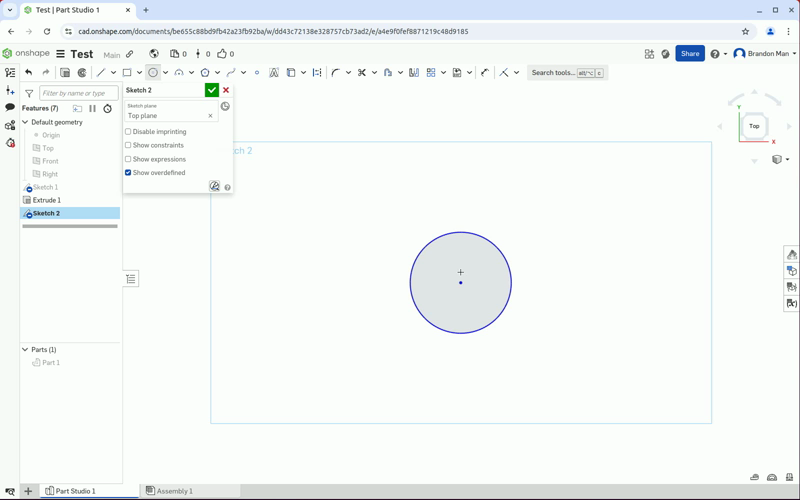
key_up(shift)
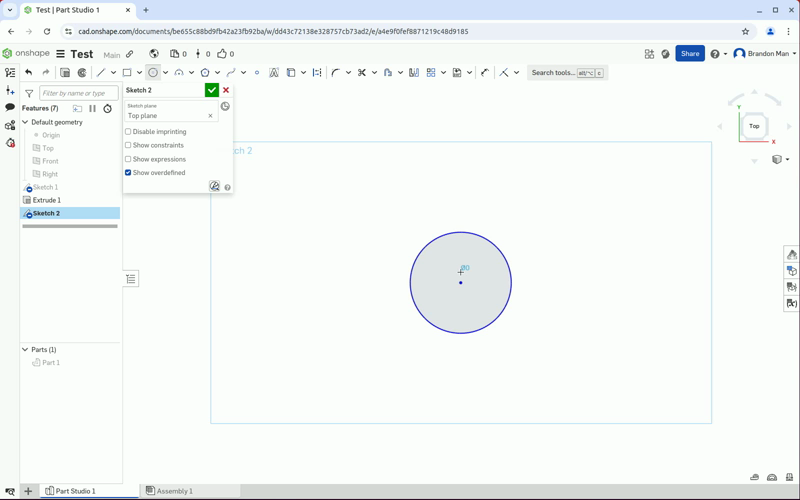
mouse_move(495, 271)
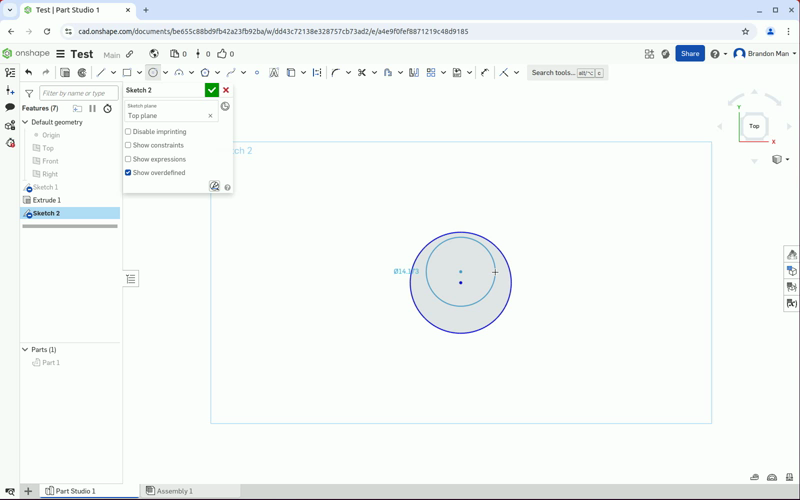
click(495, 271)
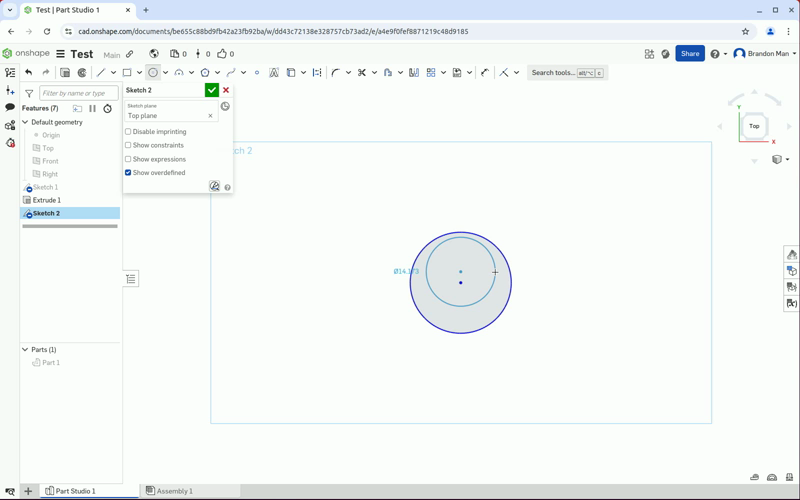
key(esc)
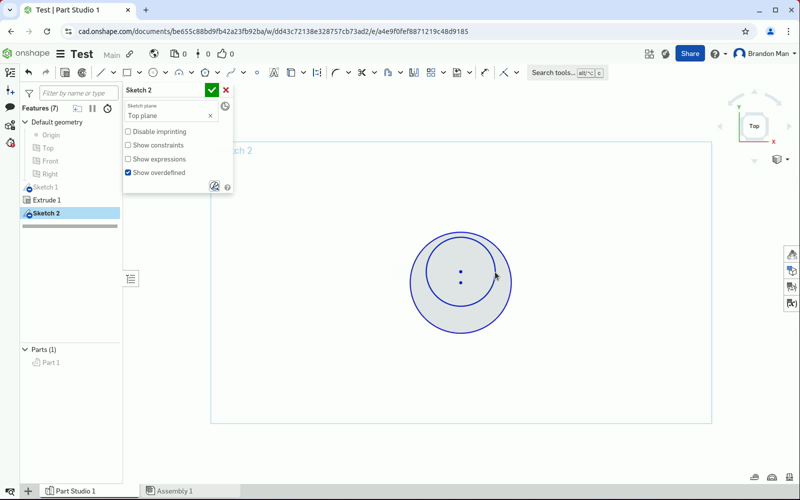
mouse_move(419, 266)
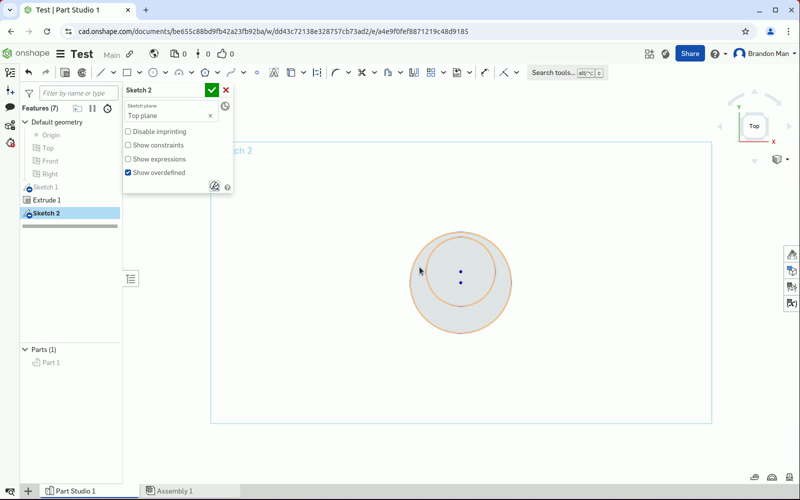
click(419, 266)
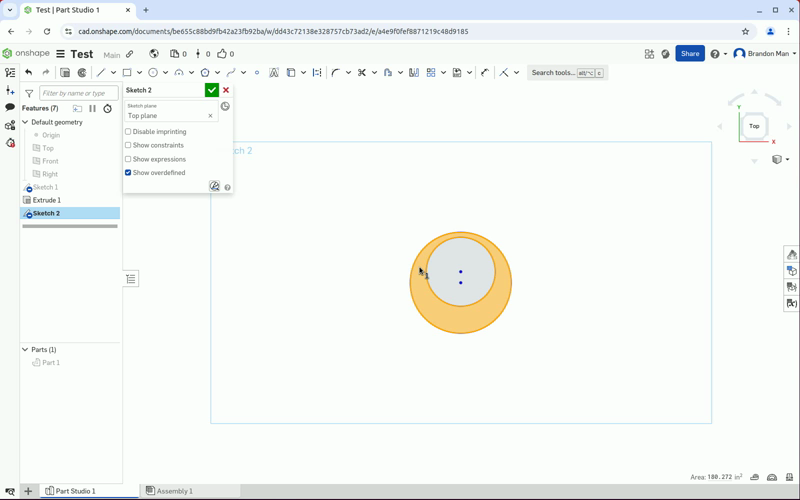
mouse_move(73, 352)
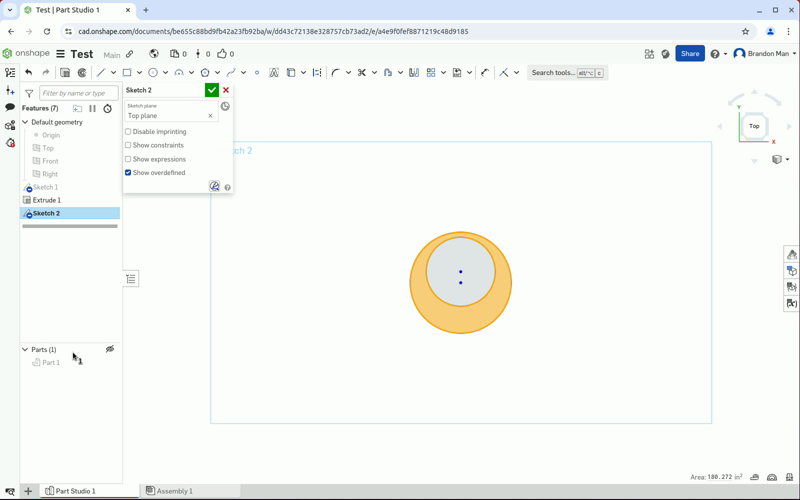
key(shift+y)
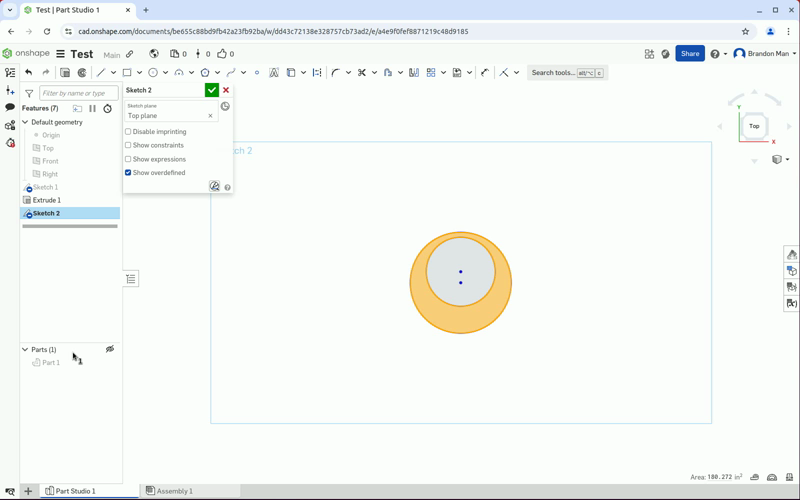
key(shift+e)
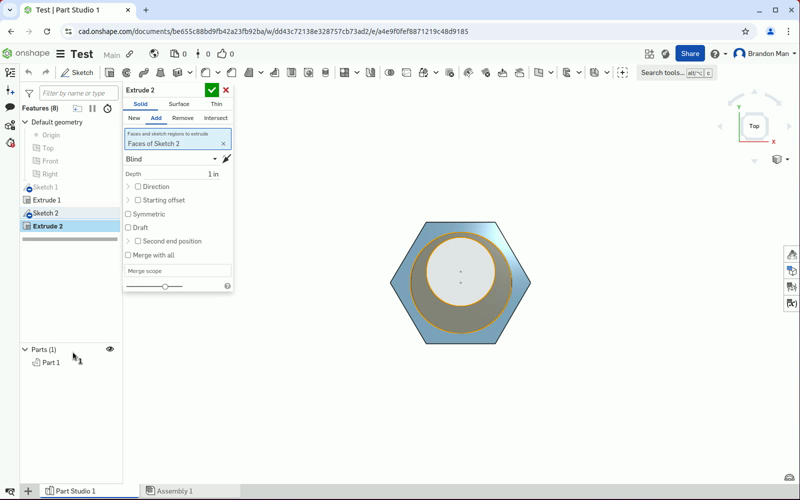
mouse_move(143, 106)
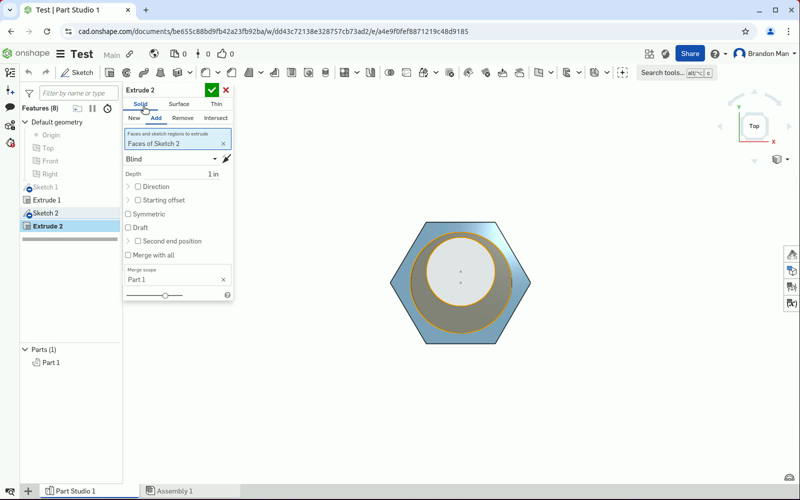
click(143, 106)
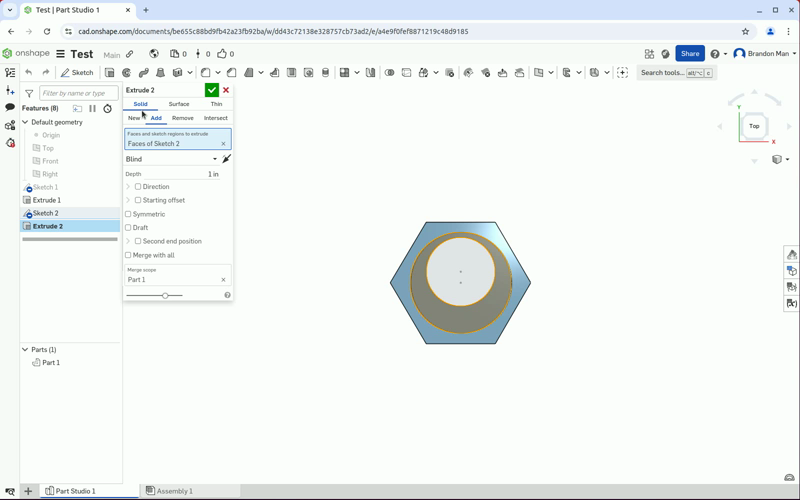
mouse_move(137, 120)
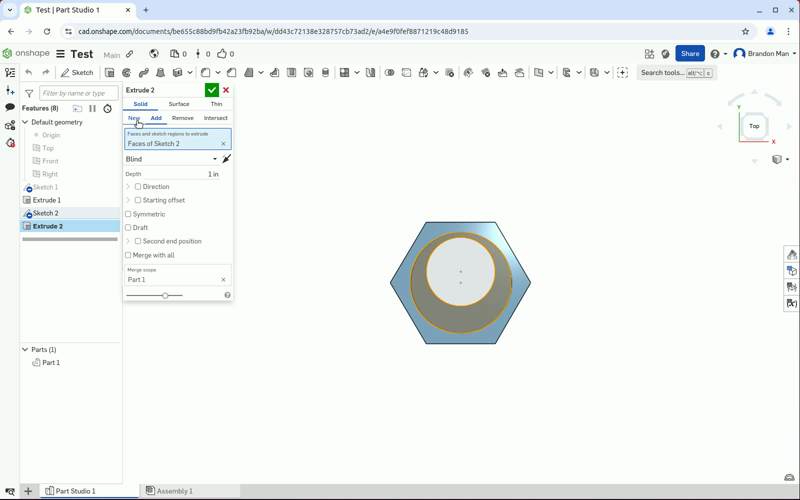
click(137, 120)
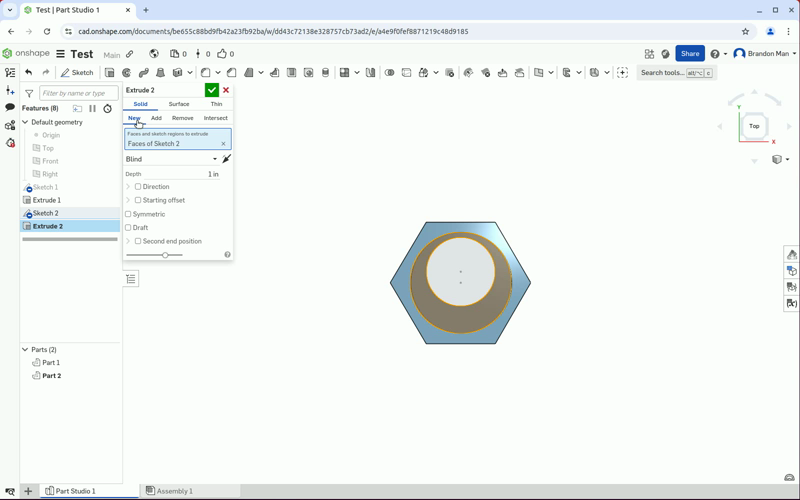
key(tab, 4)
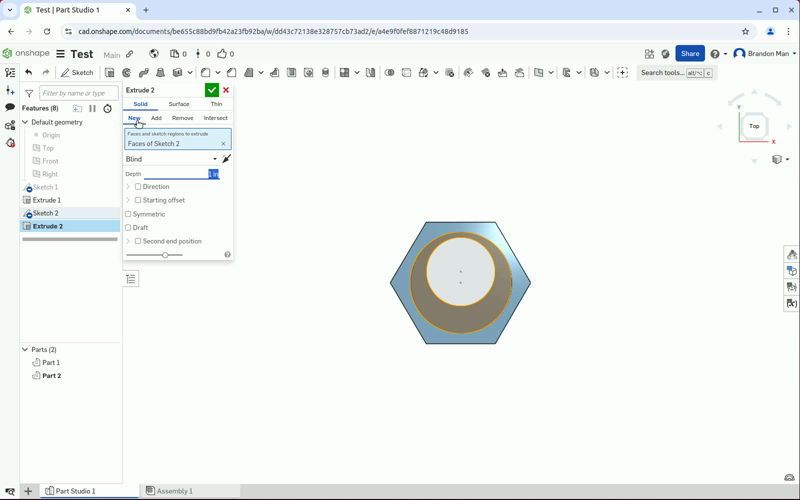
text(23.108)
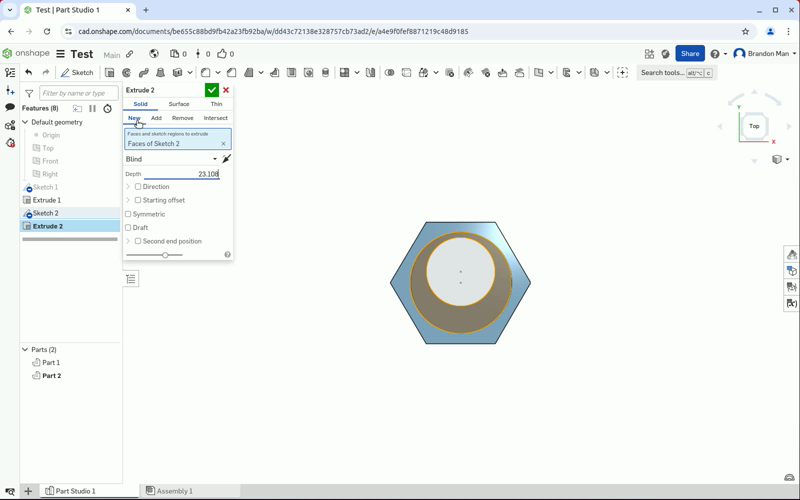
key(enter)
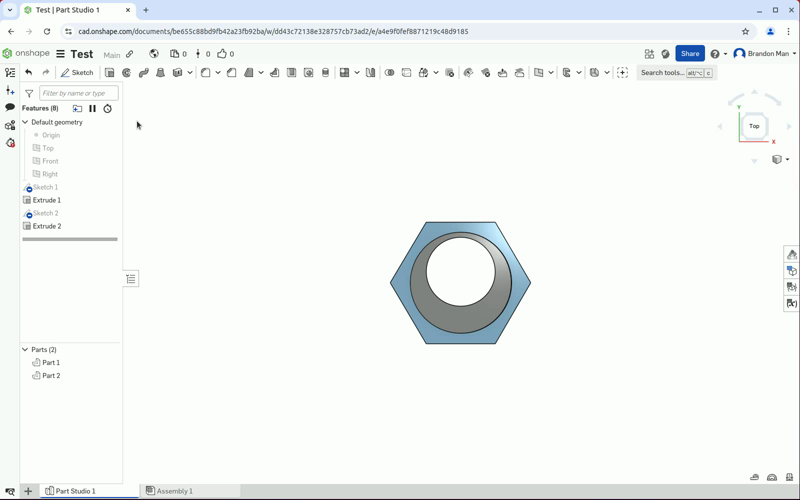
key(shift+h)
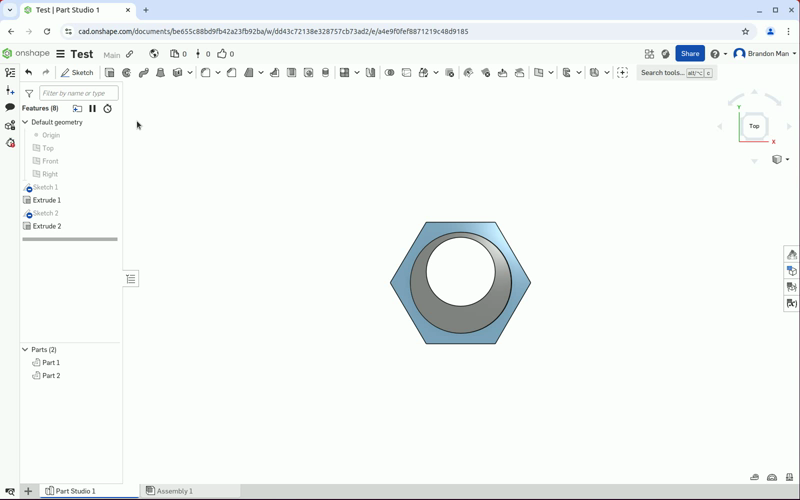
key(shift+h)
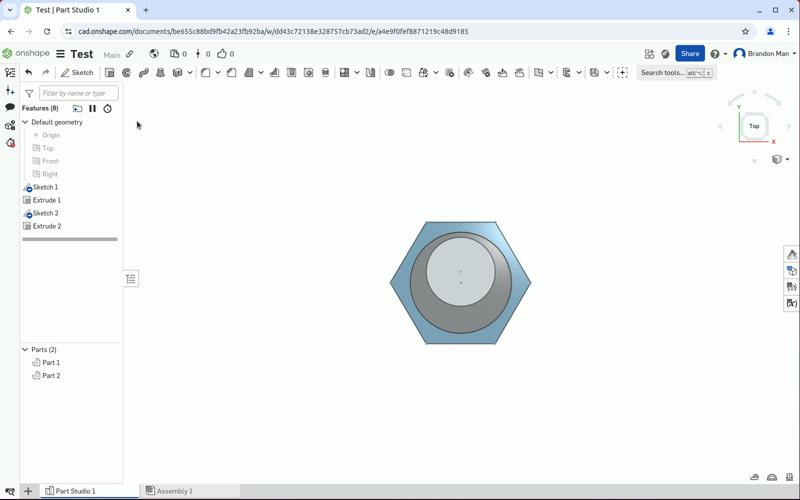
key(shift+7)
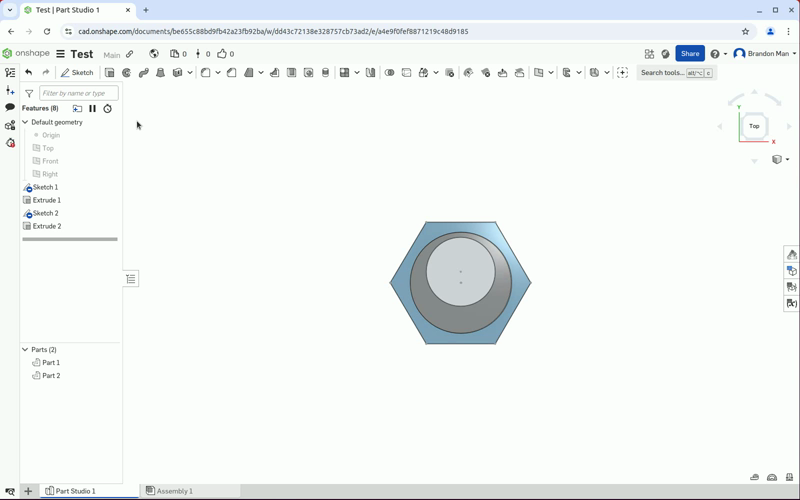
key(up, 3)
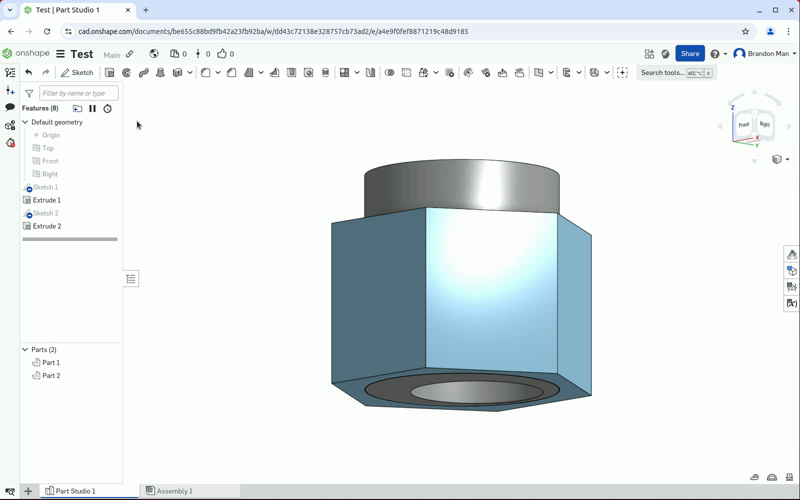
key(left, 3)
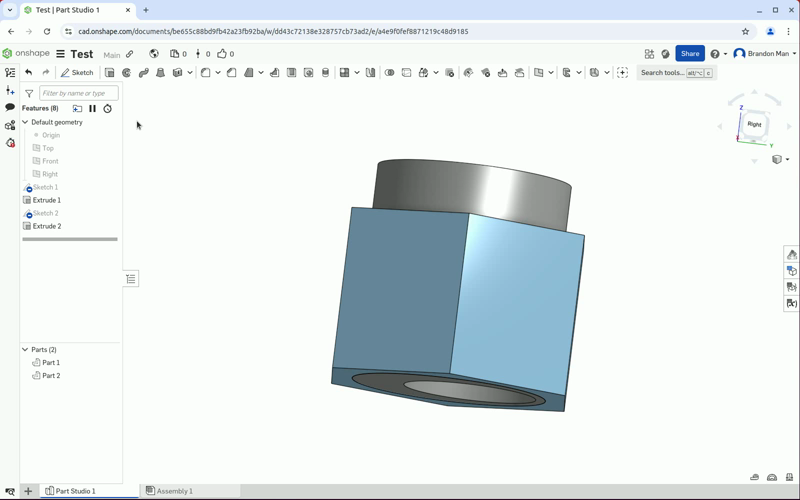
key(right, 3)
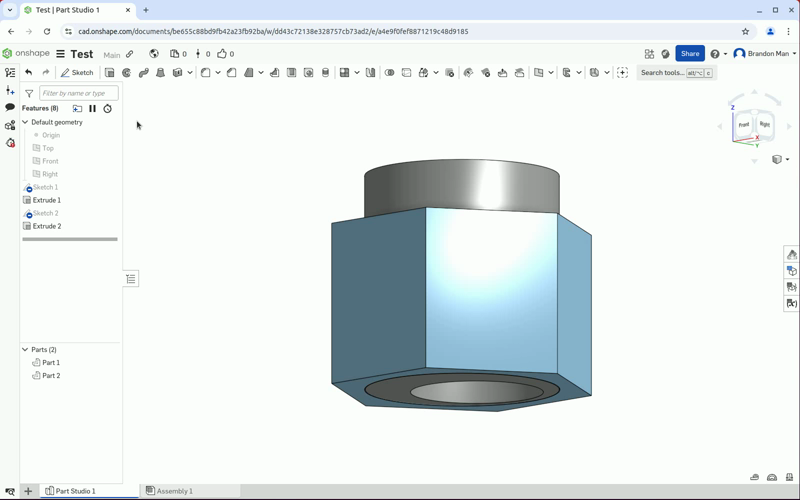
key(down, 3)
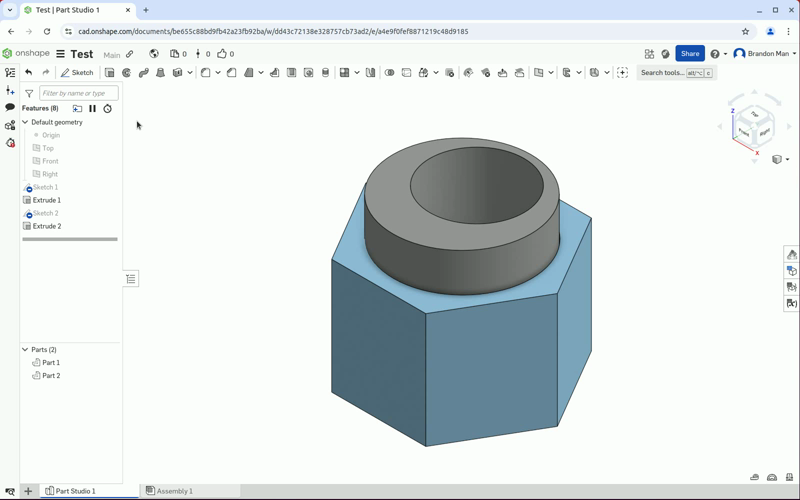
mouse_move(73, 189)
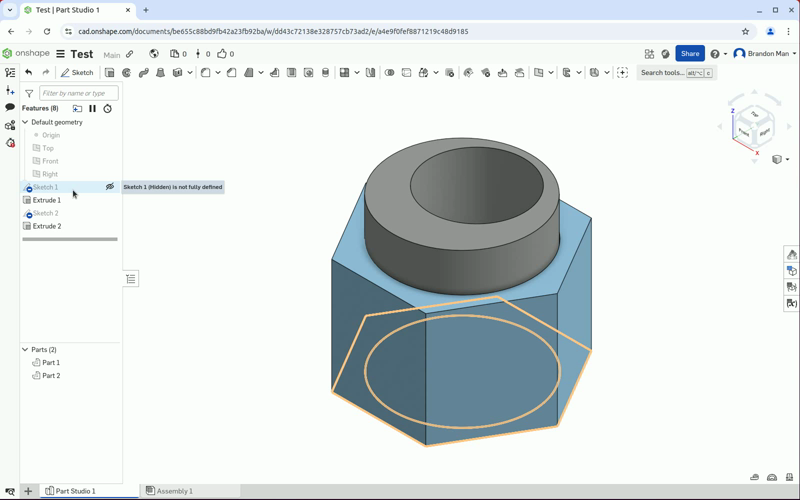
click(73, 189)